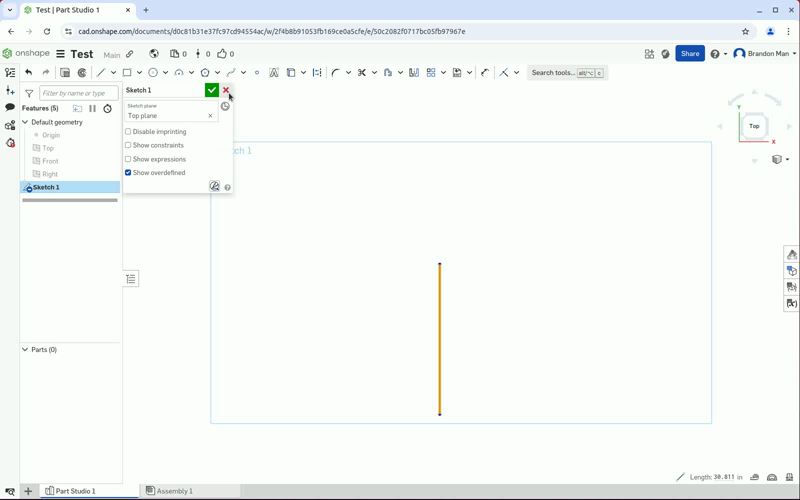
key(shift+h)
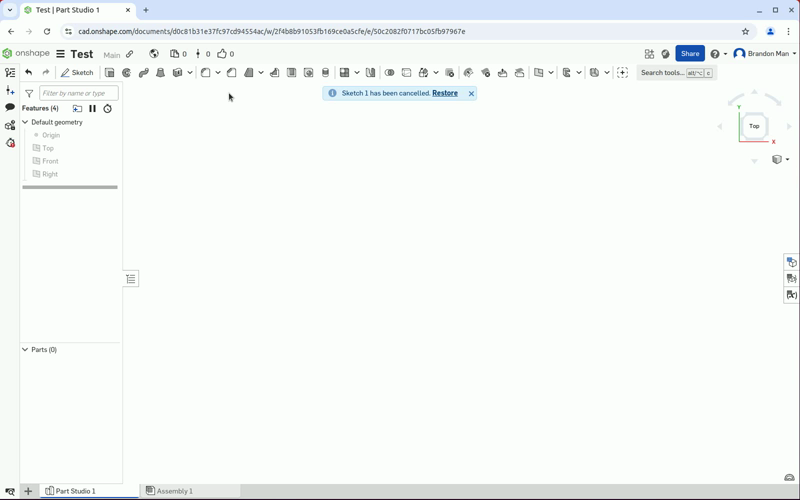
mouse_move(73, 352)
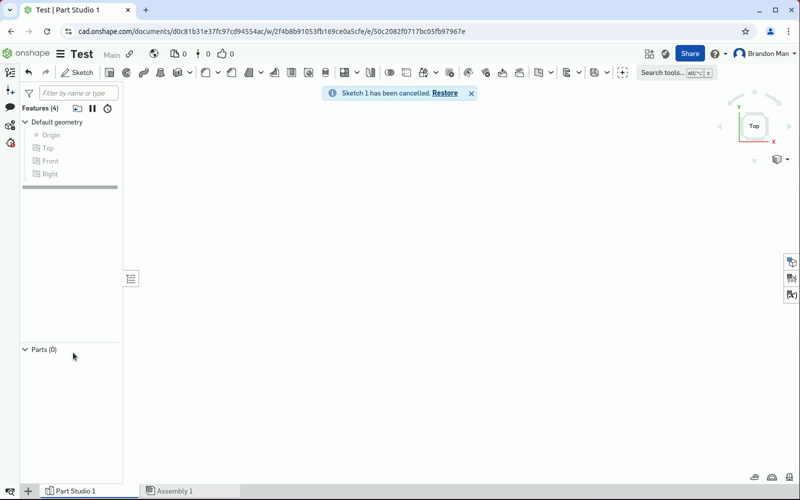
key(y)
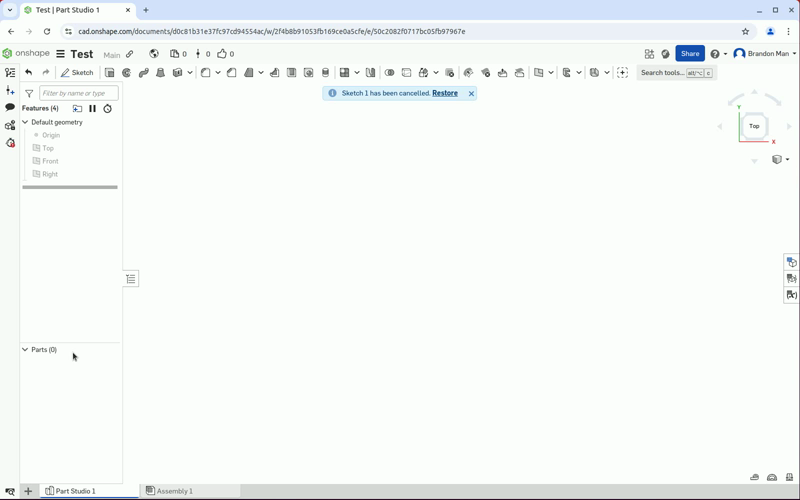
key(shift+p)
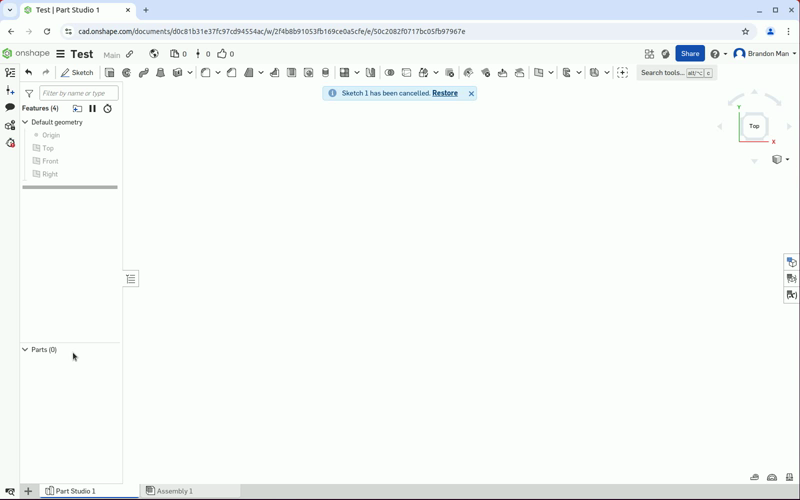
key(space)
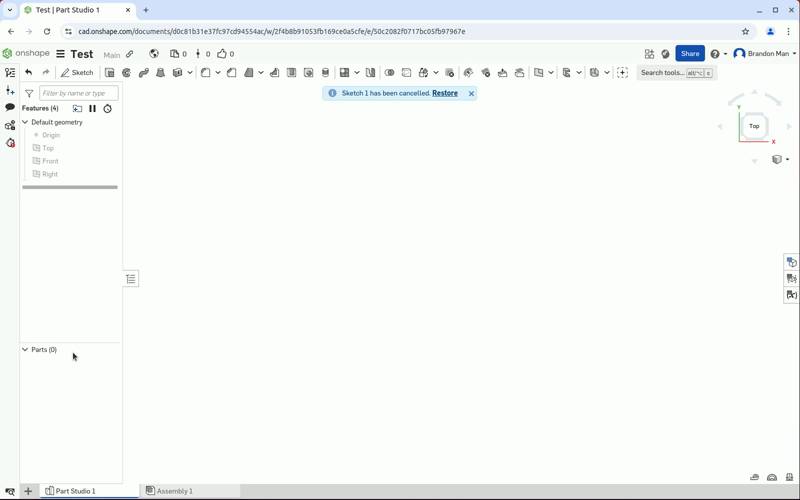
key_down(shift)
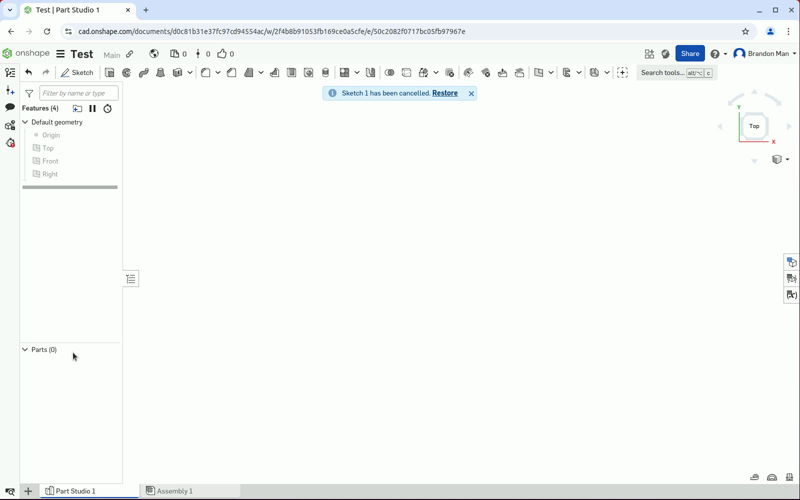
key(up)
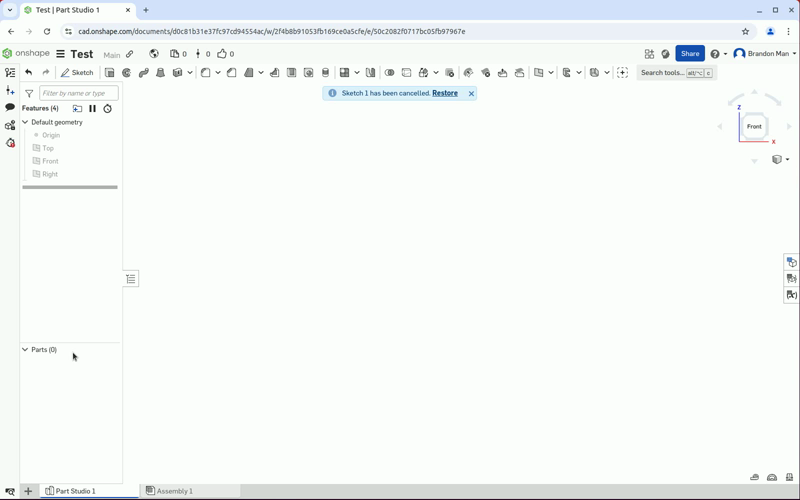
key_up(shift)
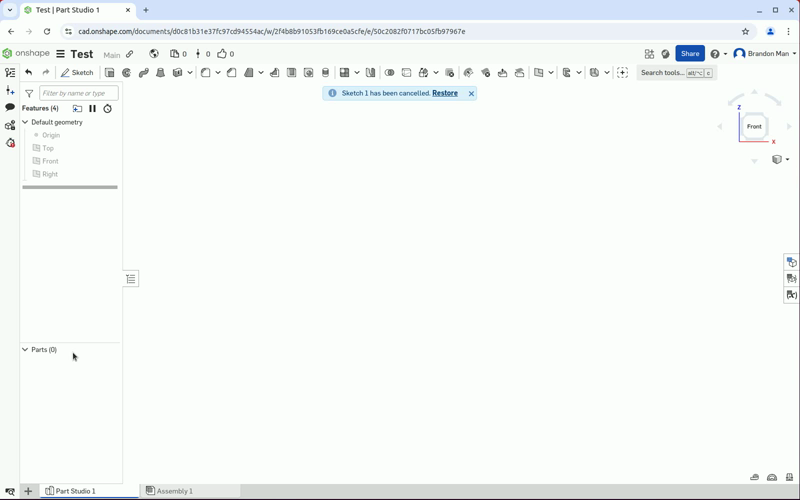
mouse_move(73, 352)
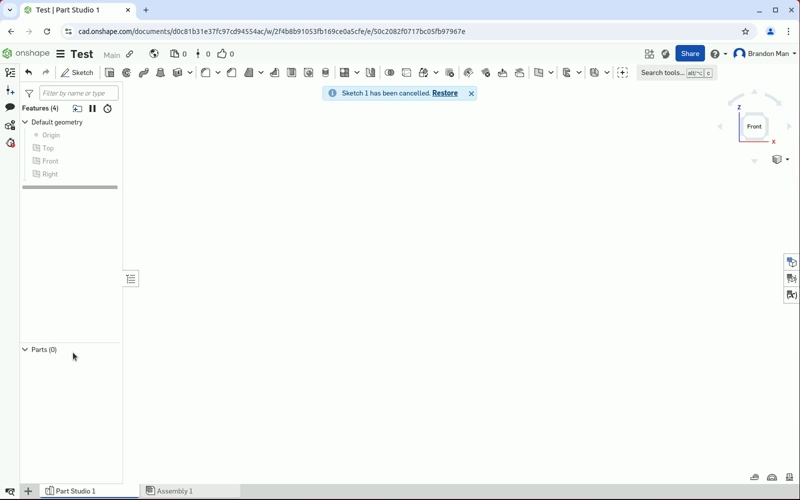
key(shift+y)
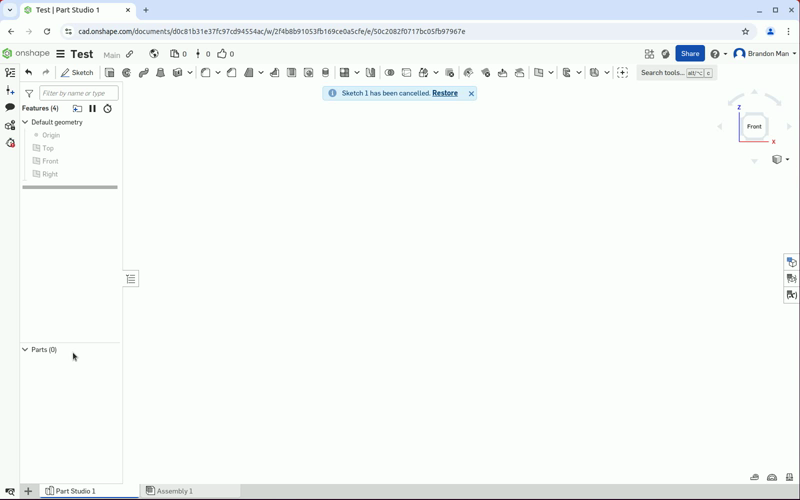
key(shift+s)
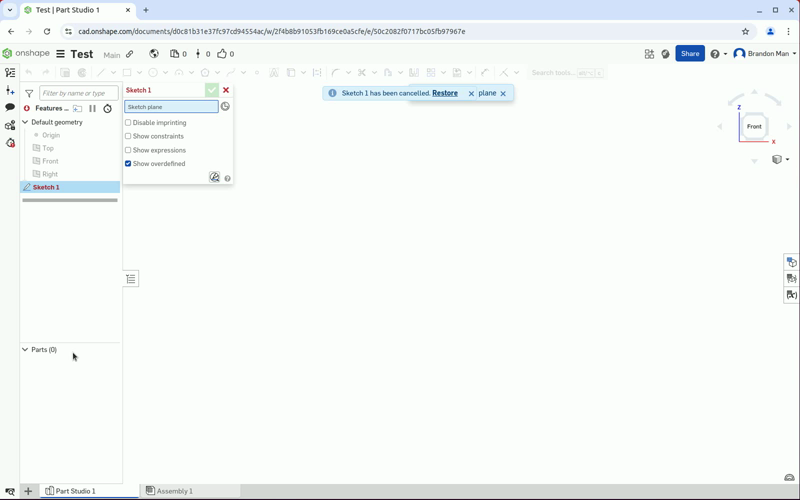
mouse_move(73, 163)
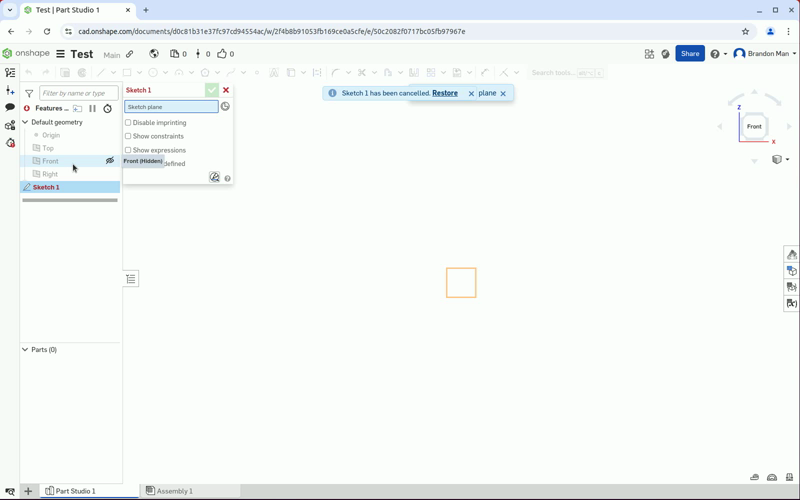
click(73, 163)
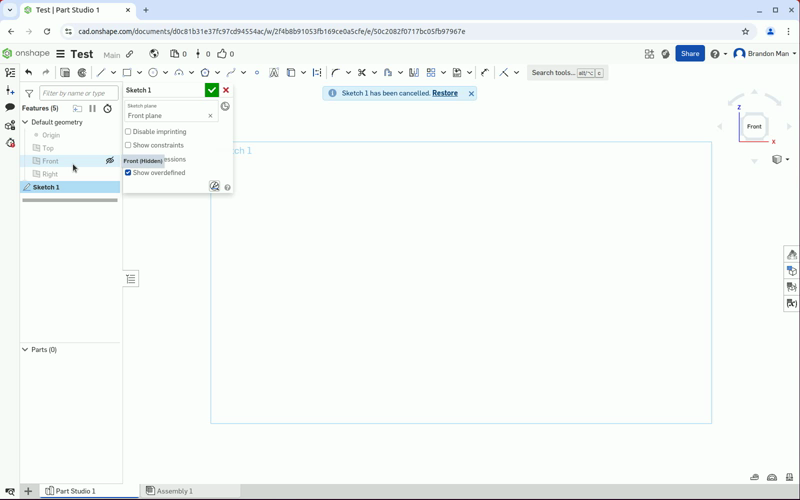
mouse_move(73, 352)
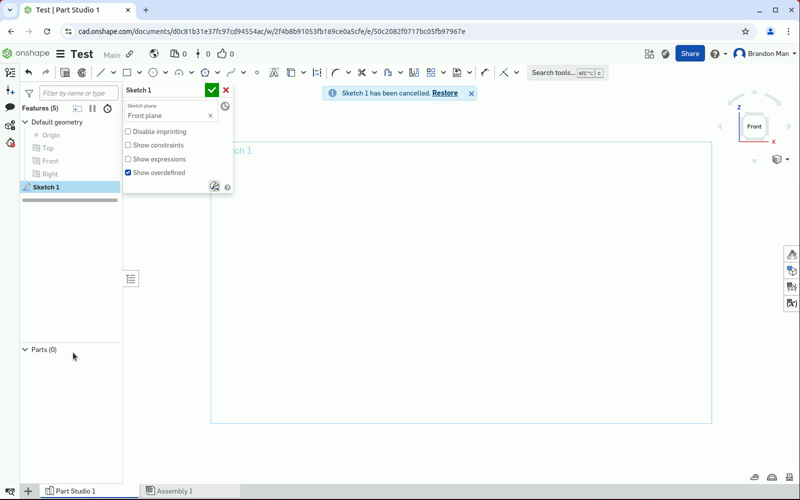
key(y)
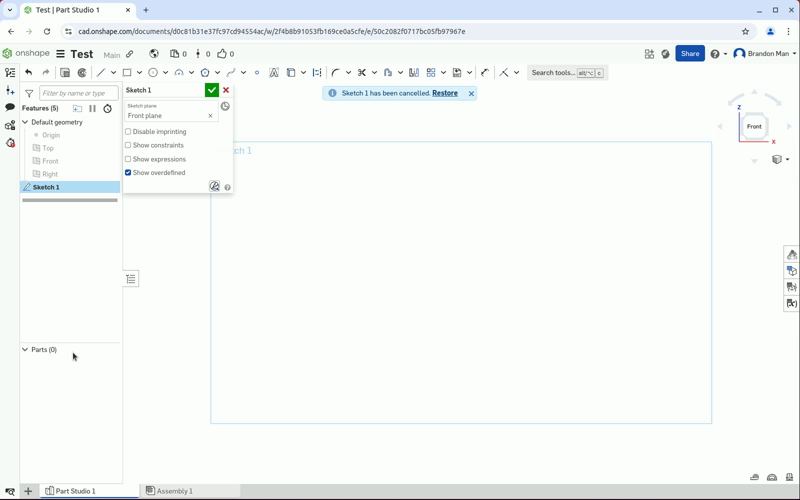
key(l)
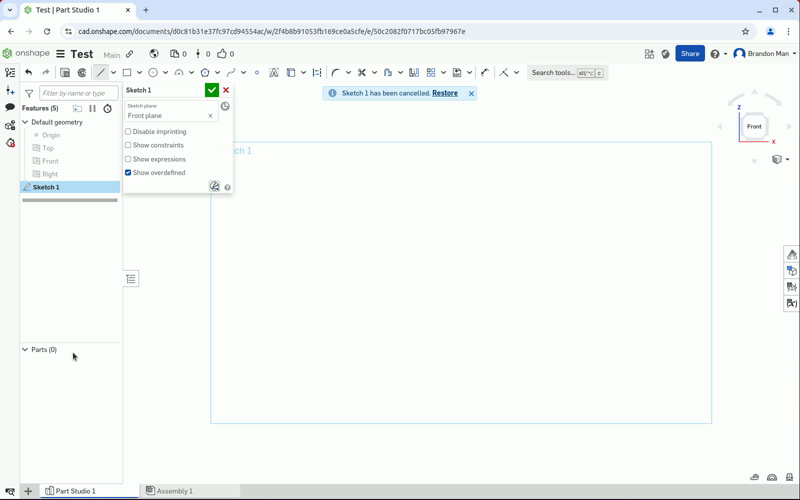
key_down(shift)
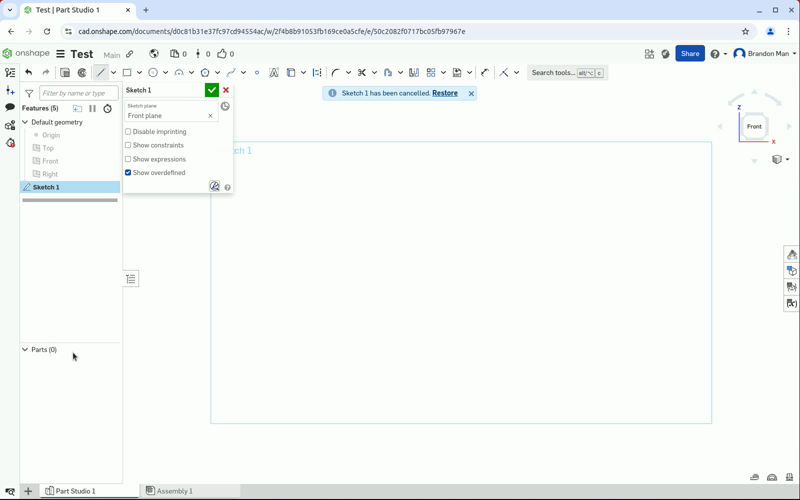
mouse_move(368, 347)
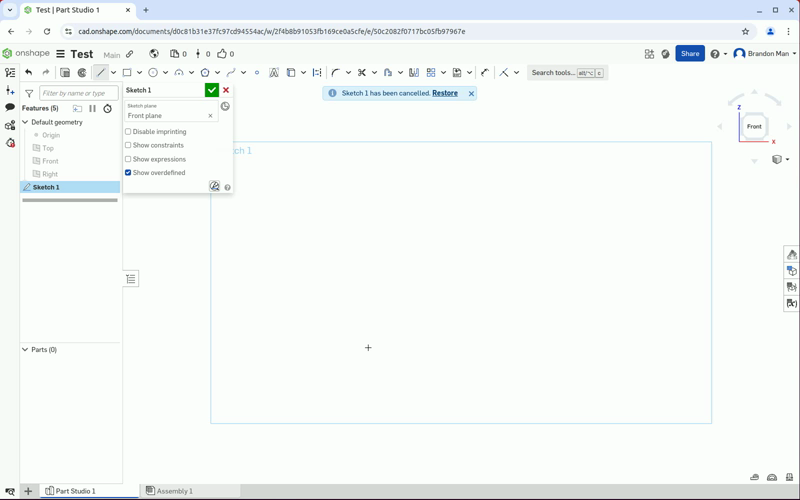
click(368, 347)
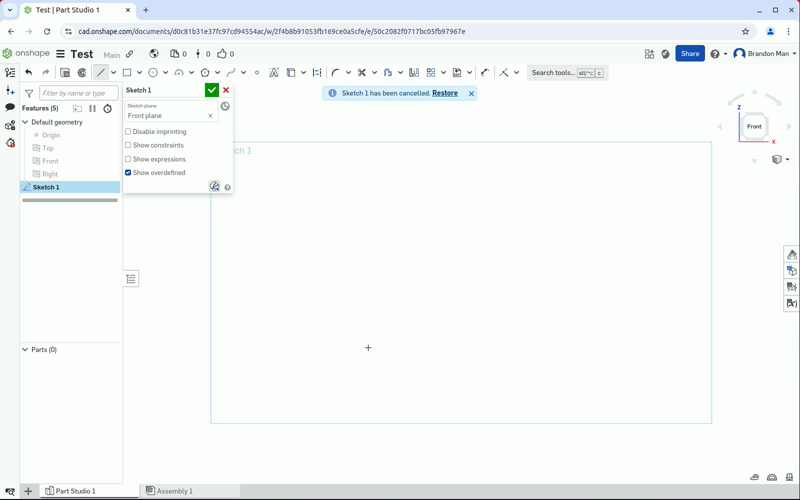
key_up(shift)
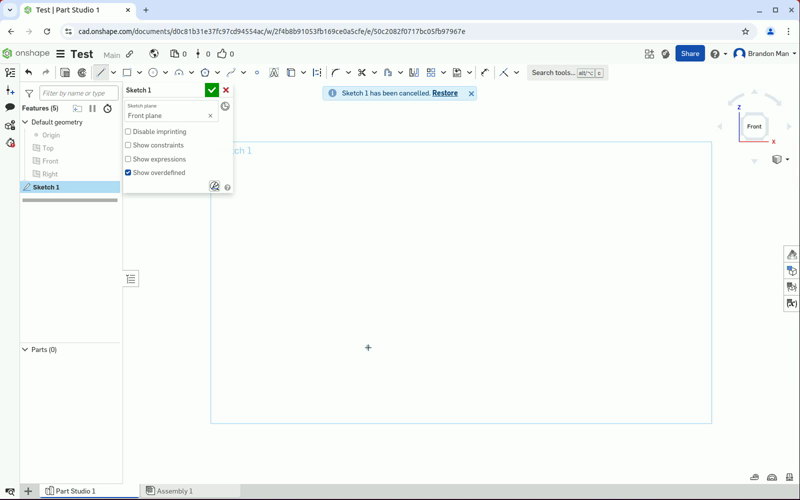
key_down(shift)
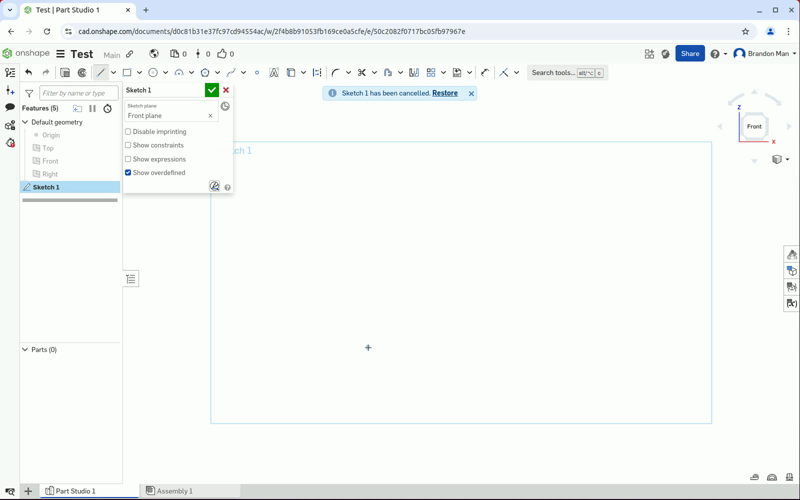
mouse_move(552, 347)
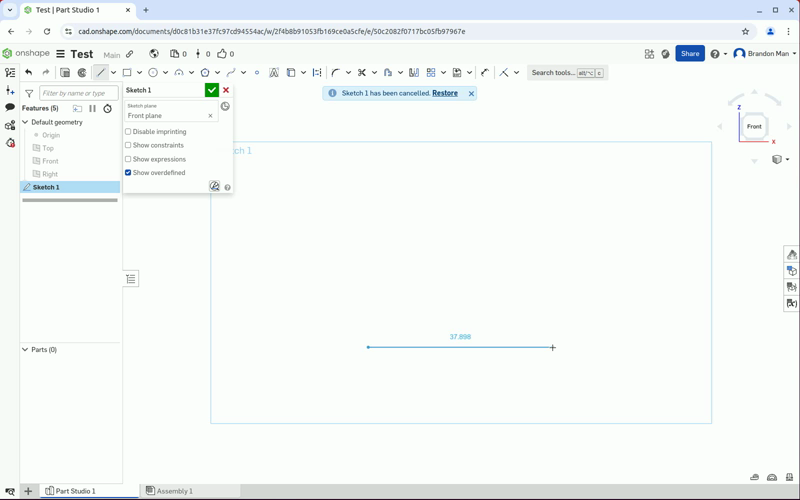
click(552, 347)
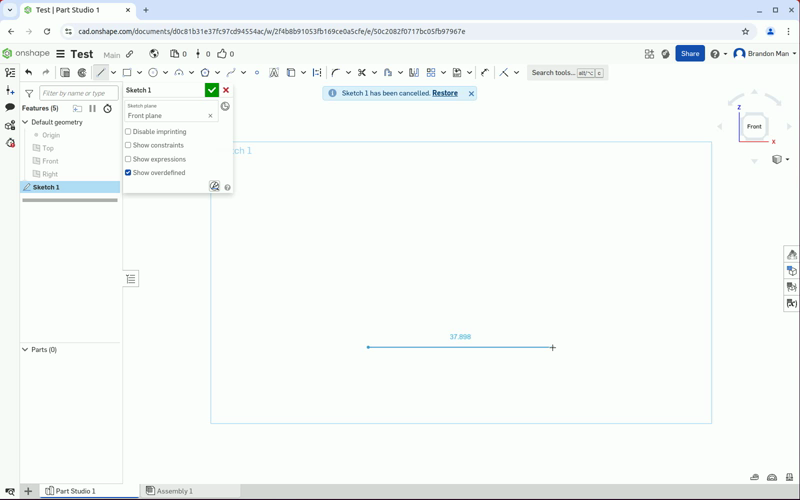
key_up(shift)
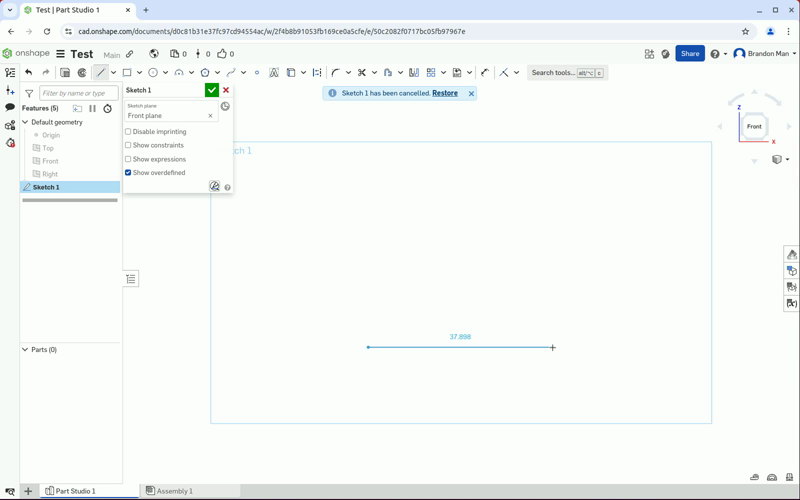
key(esc)
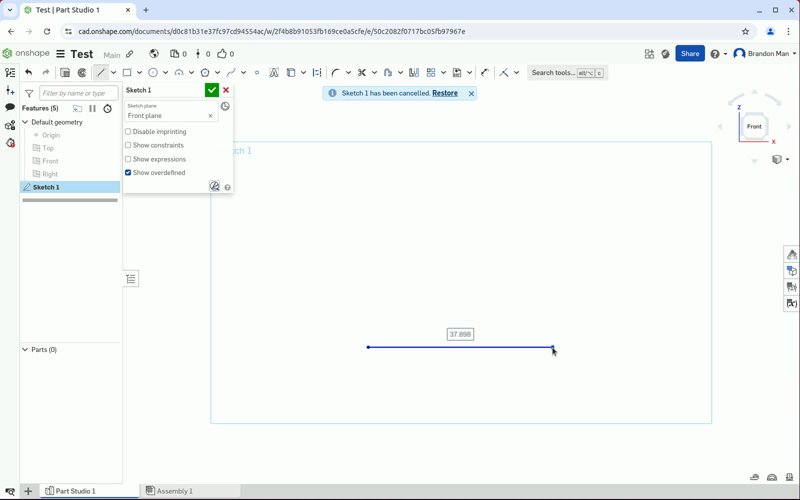
key(a)
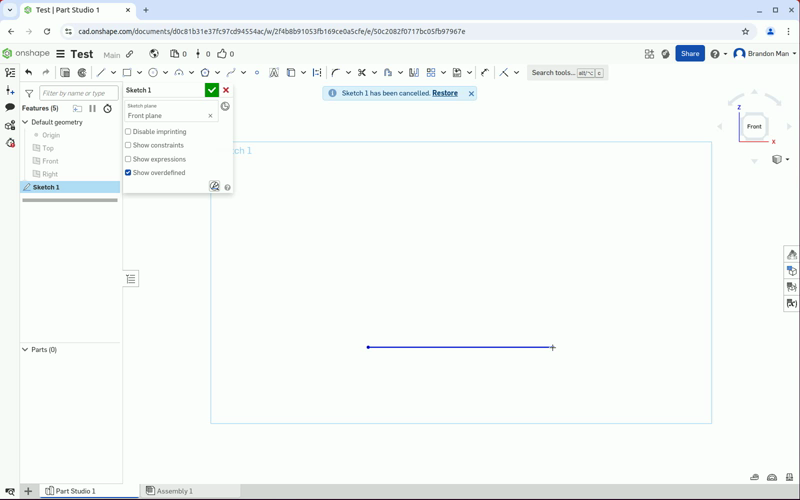
mouse_move(552, 347)
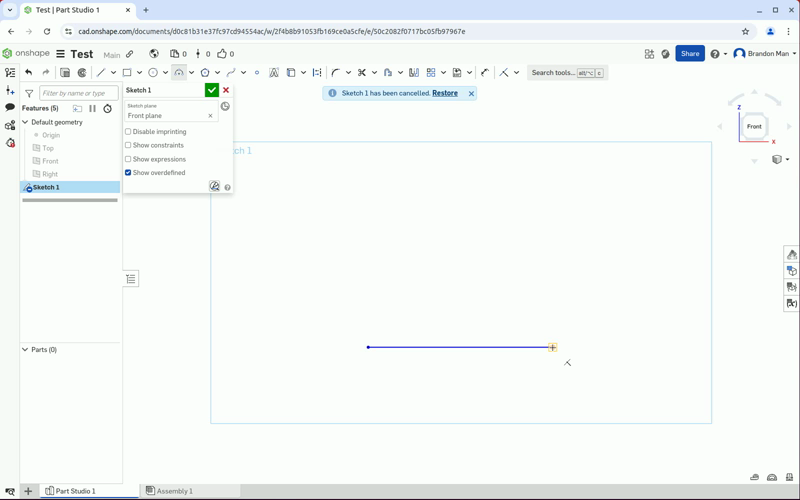
click(552, 347)
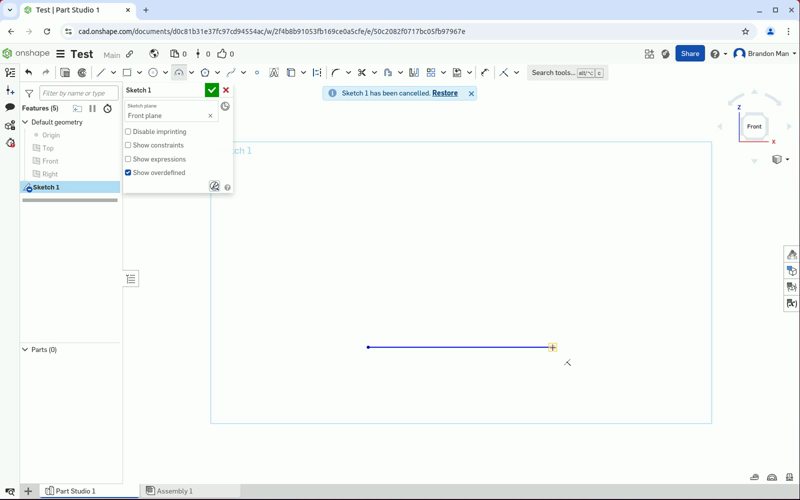
mouse_move(368, 347)
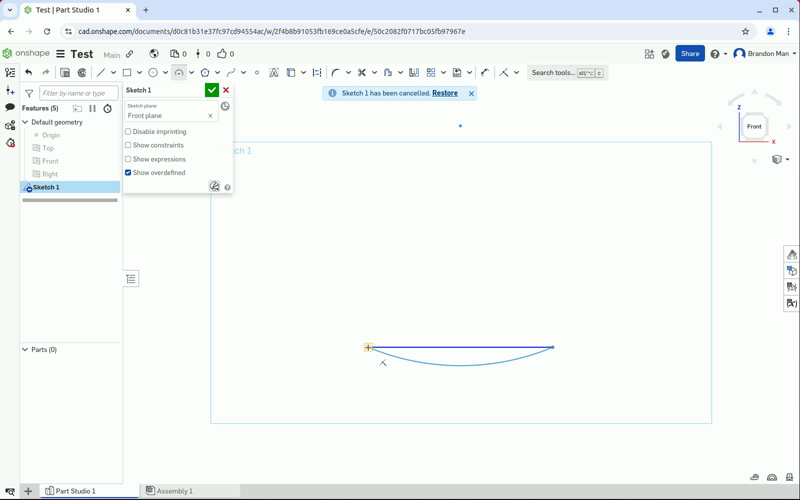
click(368, 347)
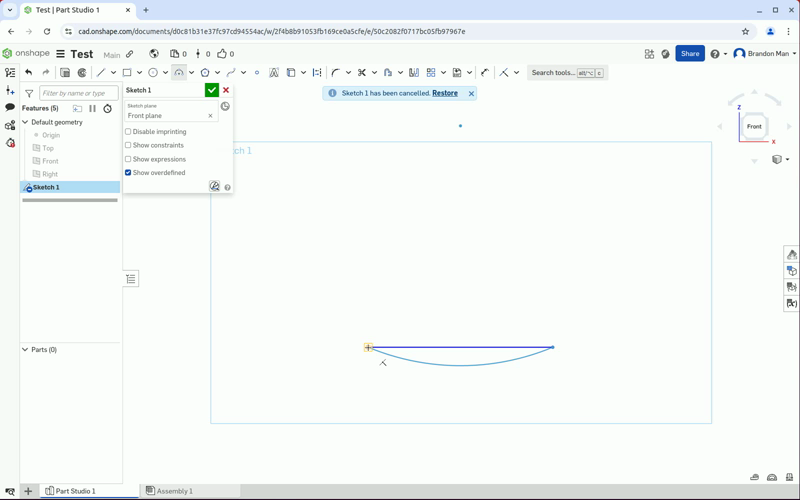
key_down(shift)
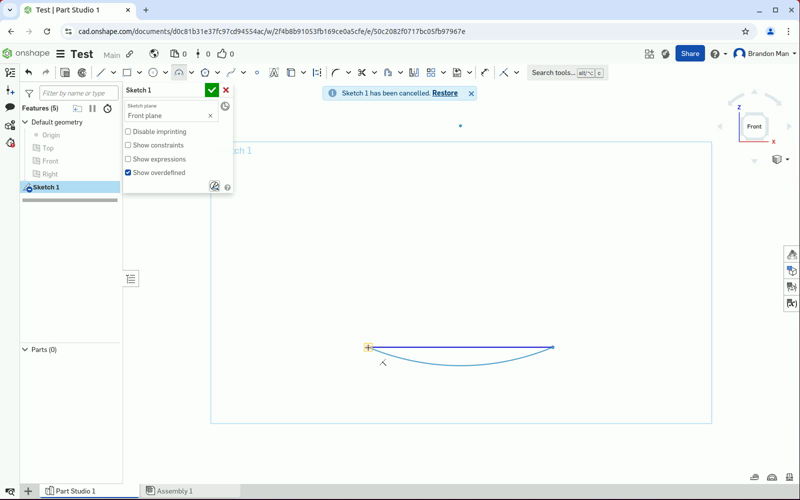
mouse_move(460, 171)
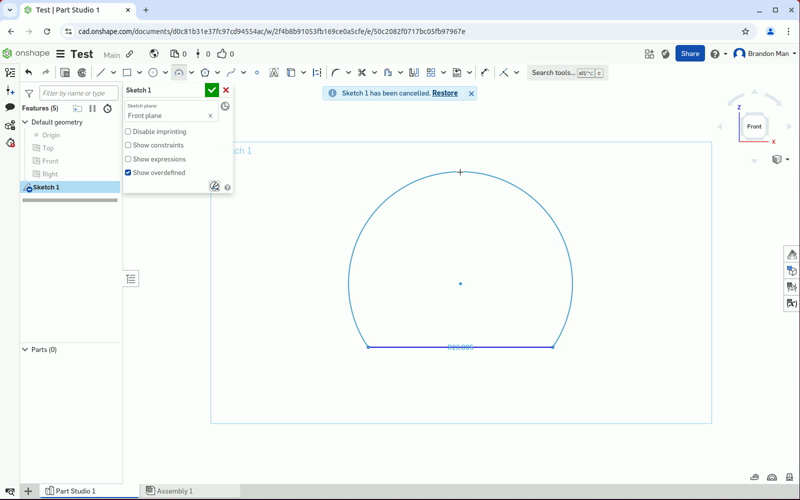
click(460, 171)
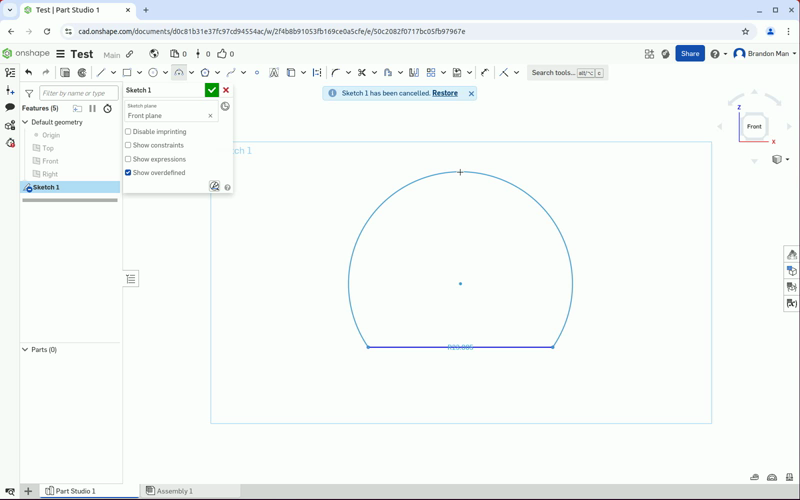
key_up(shift)
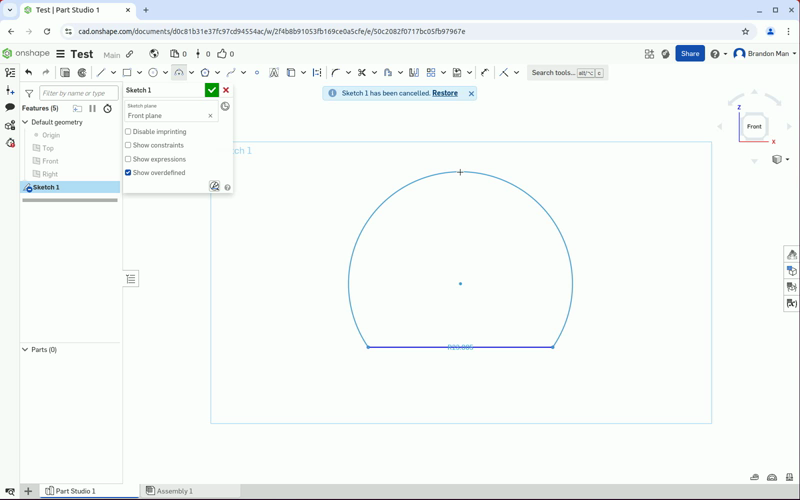
key(esc)
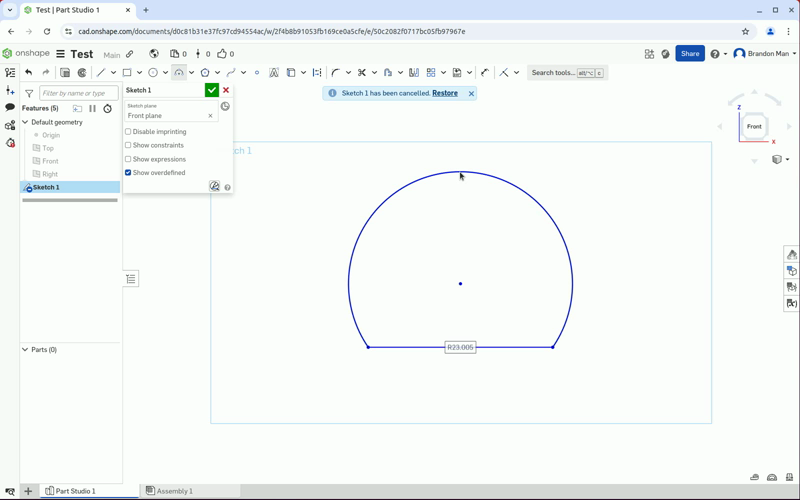
key(c)
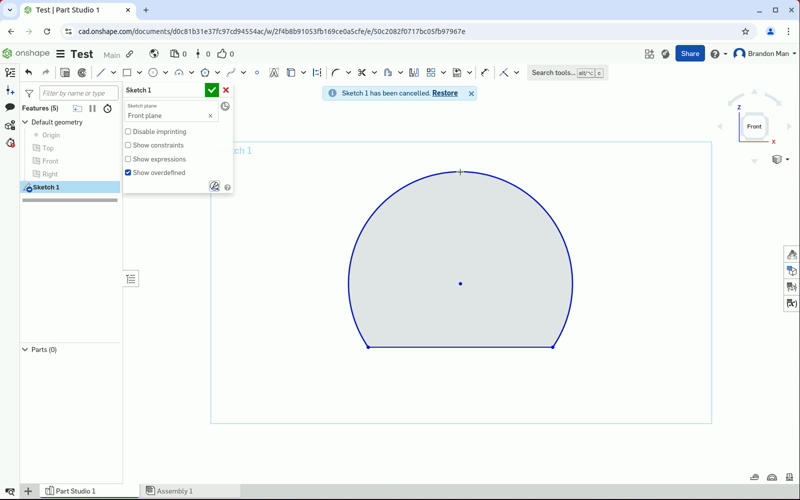
key_down(shift)
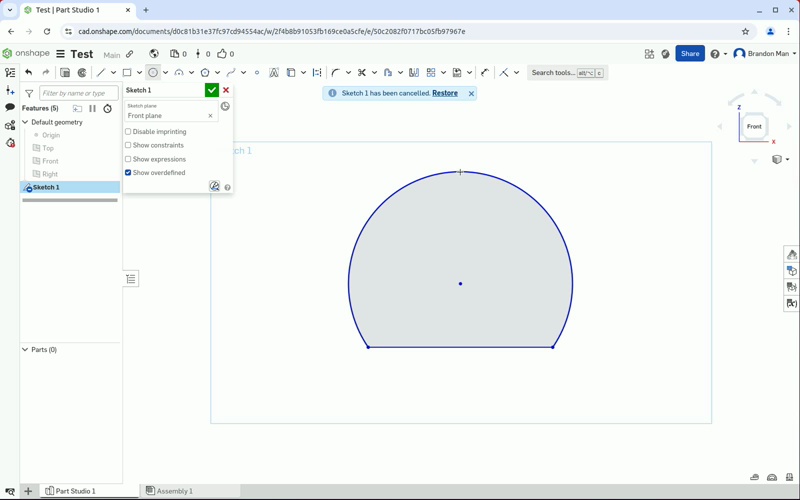
mouse_move(460, 282)
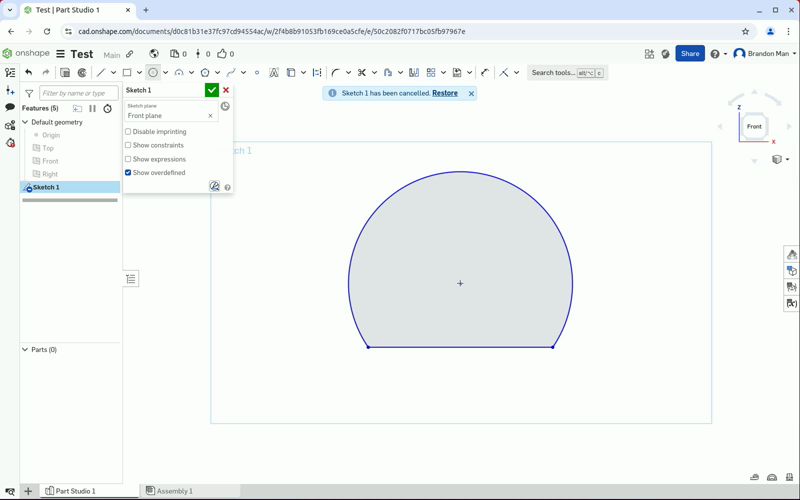
scroll(6)
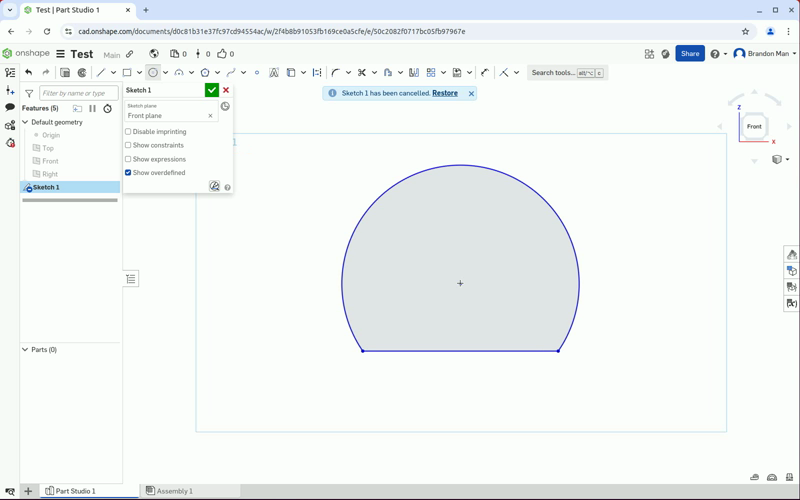
scroll(6)
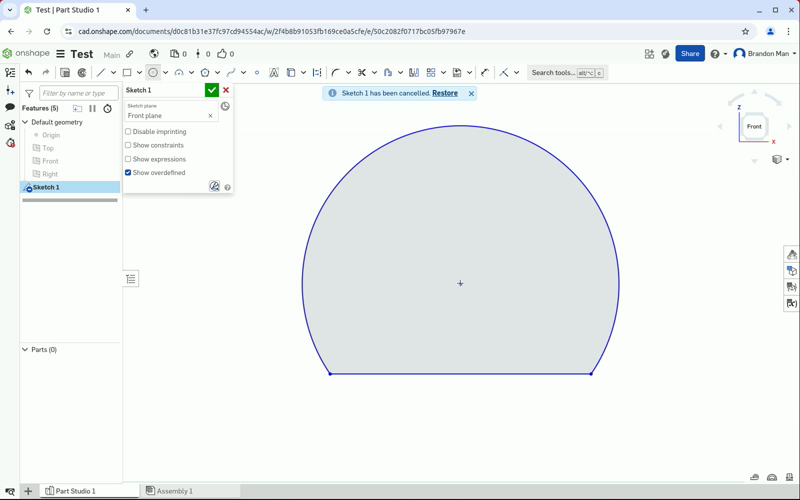
scroll(6)
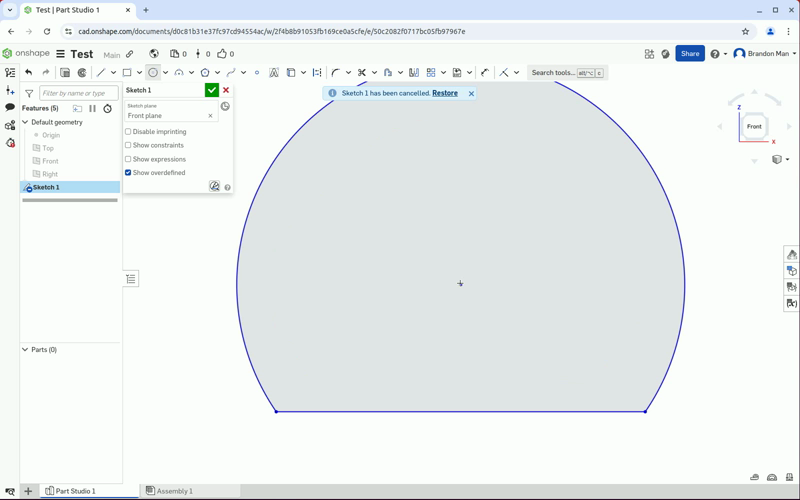
scroll(6)
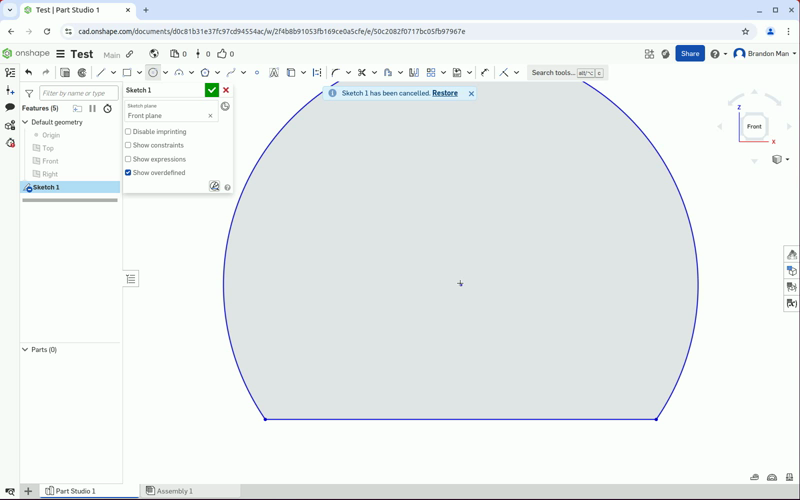
scroll(6)
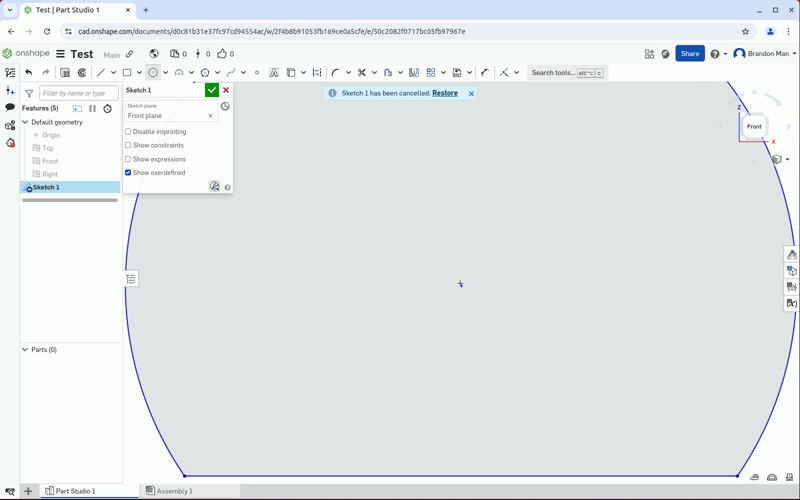
scroll(6)
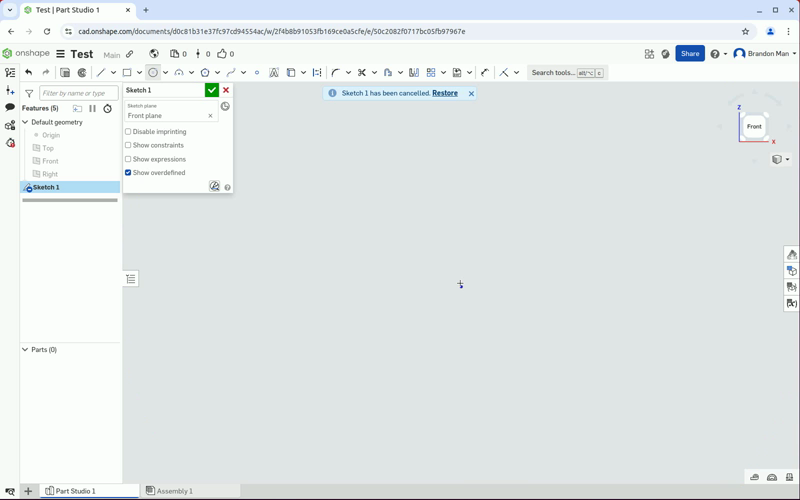
scroll(6)
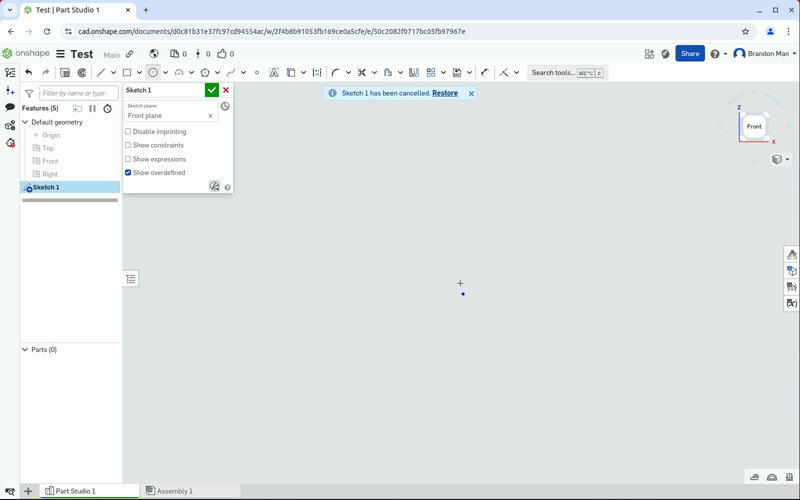
click(460, 282)
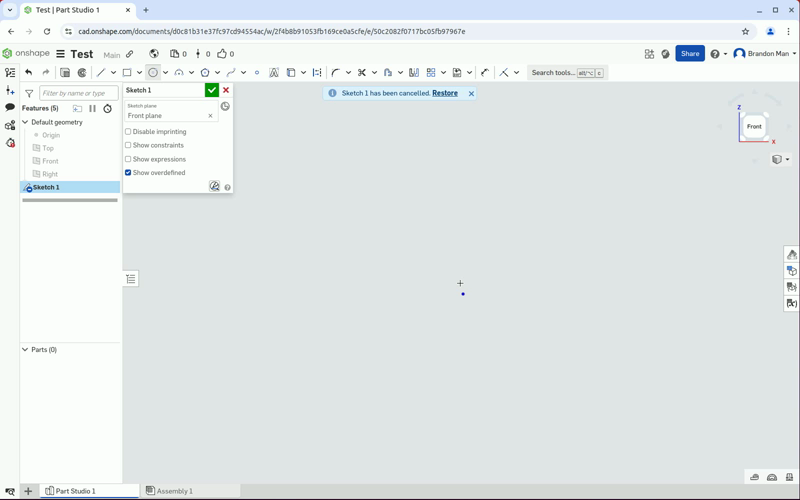
scroll(-6)
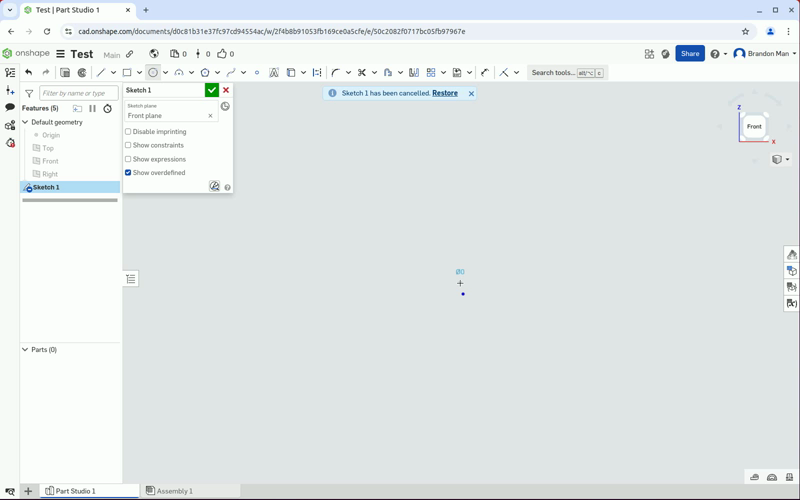
scroll(-6)
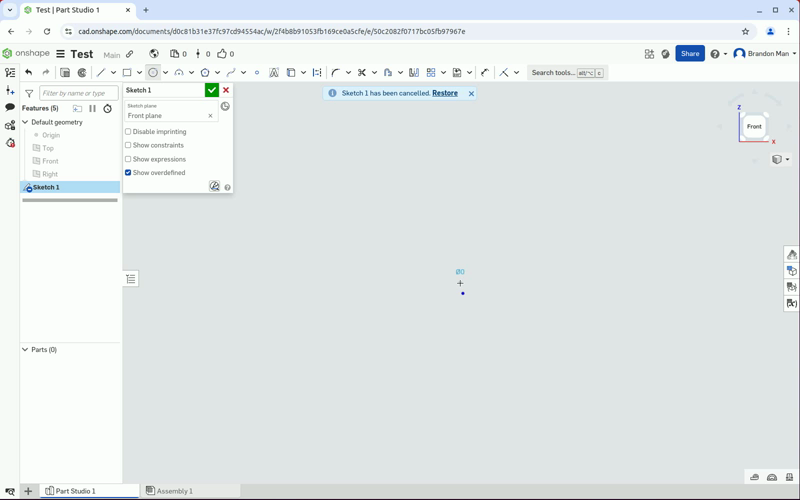
scroll(-6)
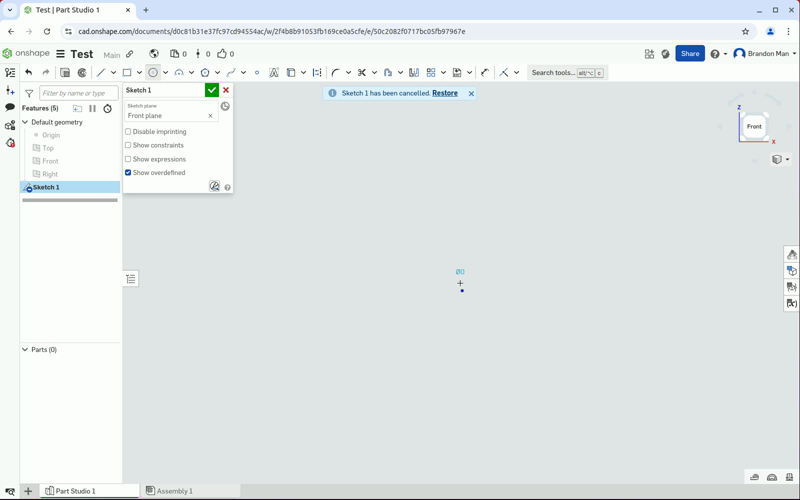
scroll(-6)
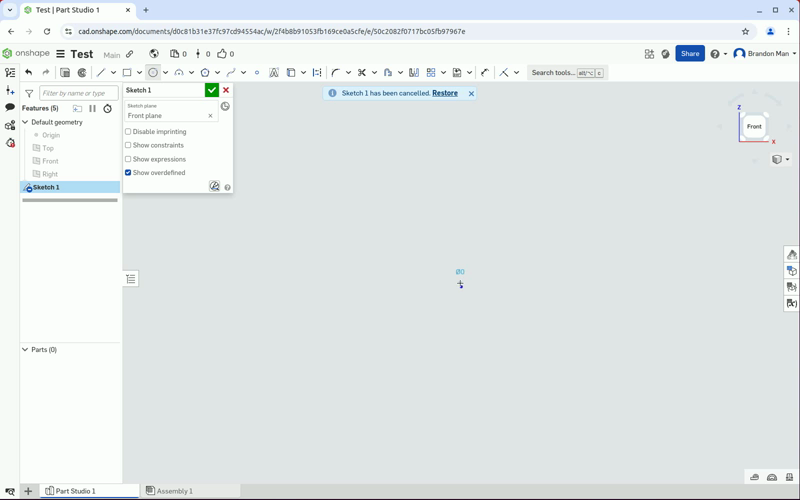
scroll(-6)
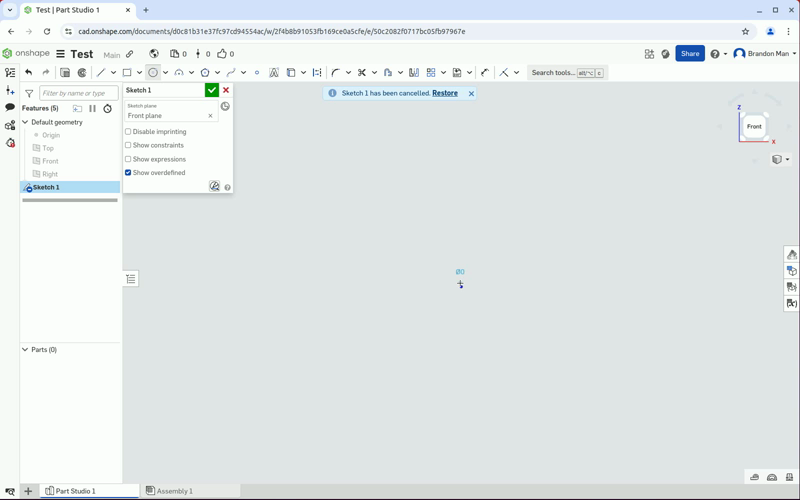
scroll(-6)
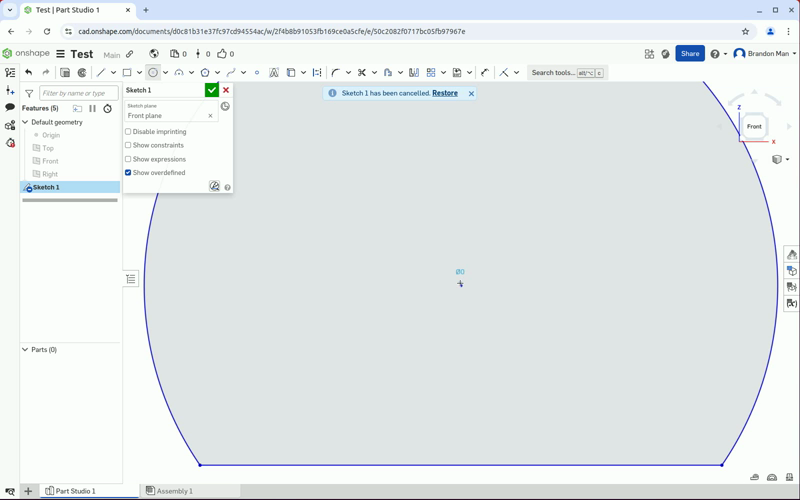
scroll(-6)
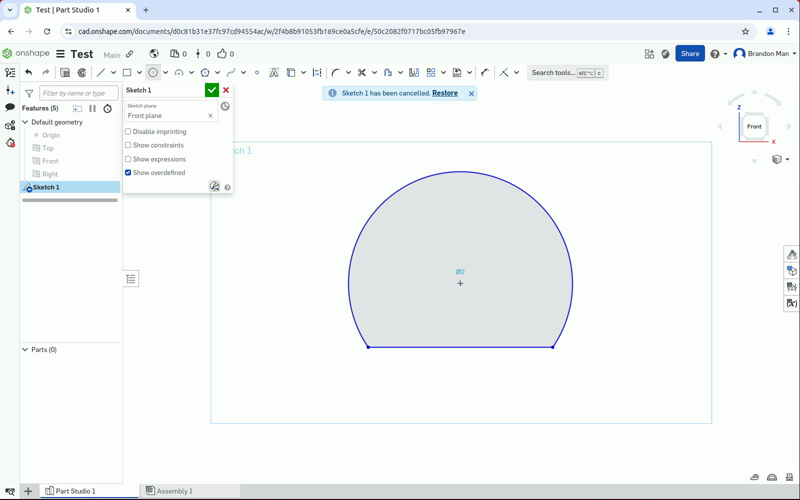
key_up(shift)
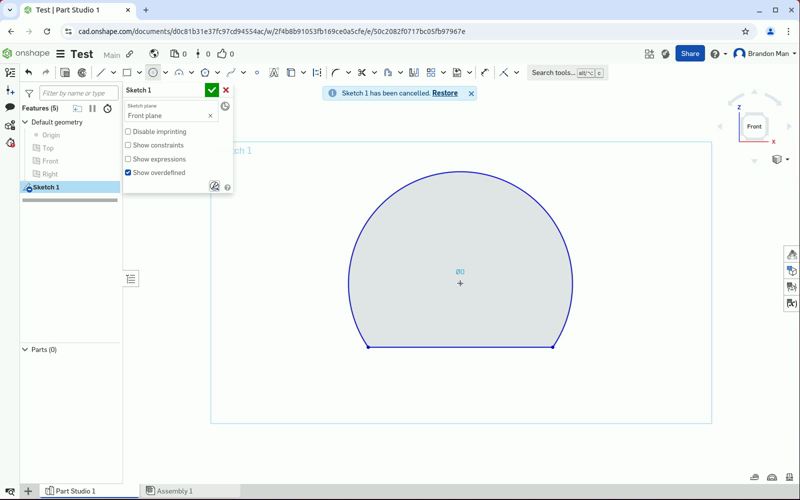
mouse_move(492, 282)
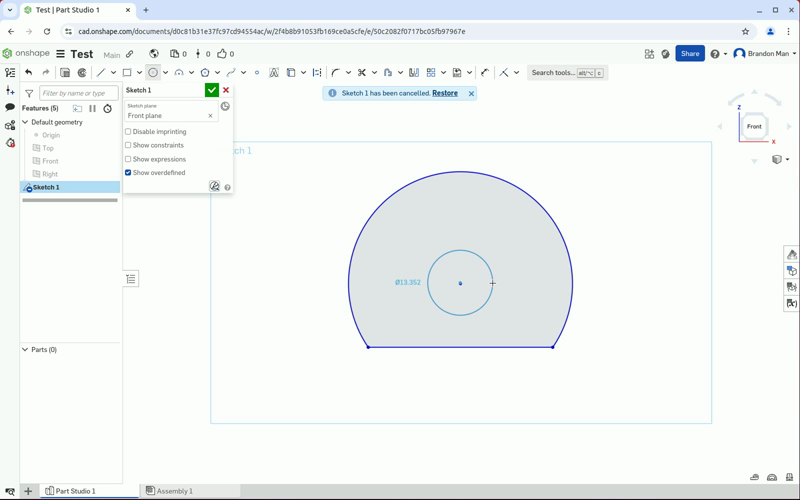
click(492, 282)
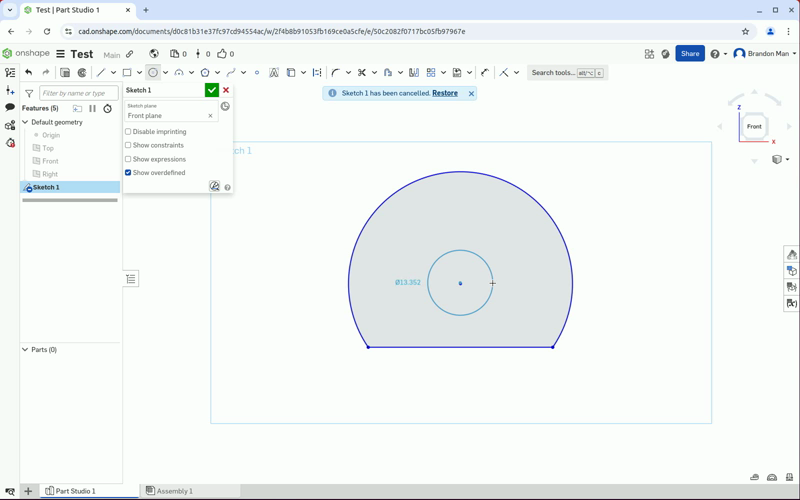
key(esc)
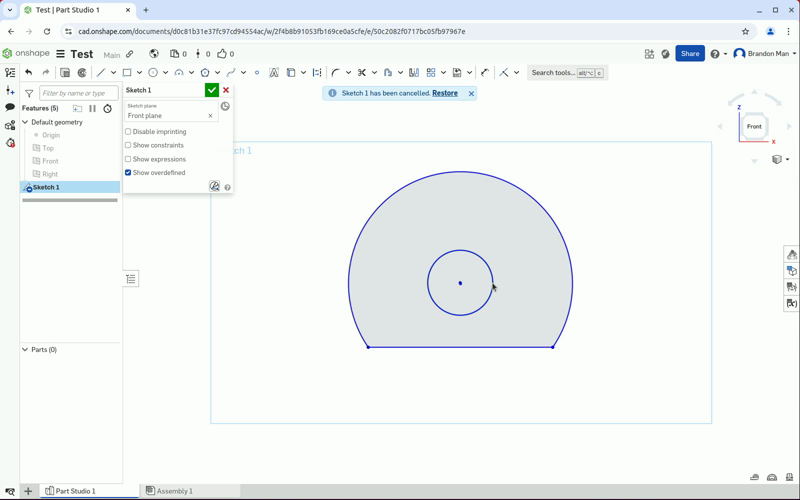
mouse_move(371, 306)
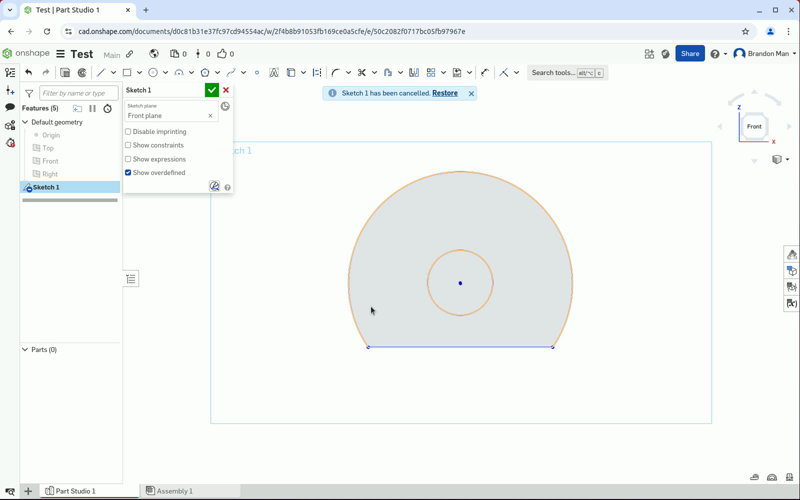
click(371, 306)
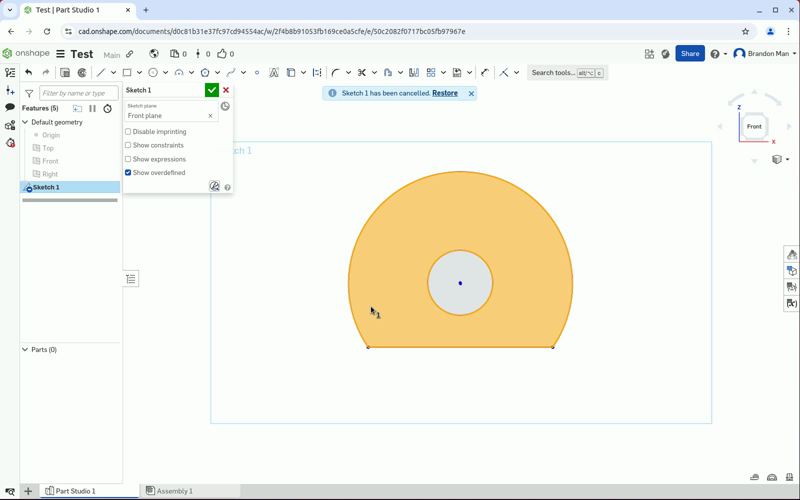
mouse_move(73, 352)
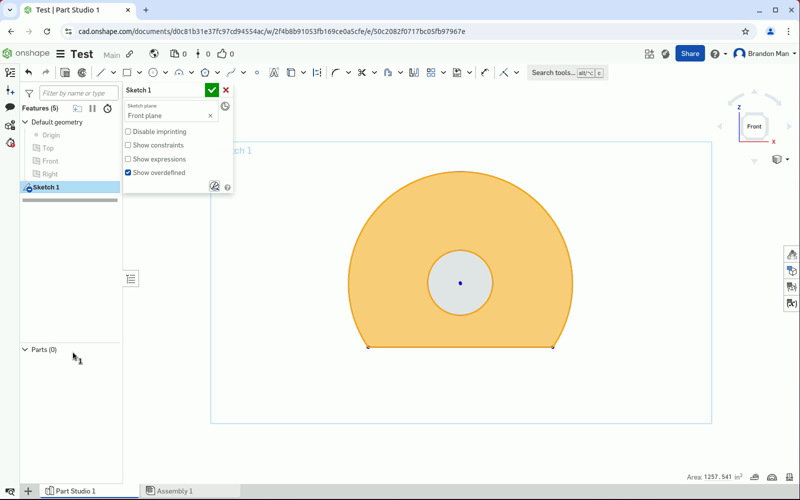
key(shift+y)
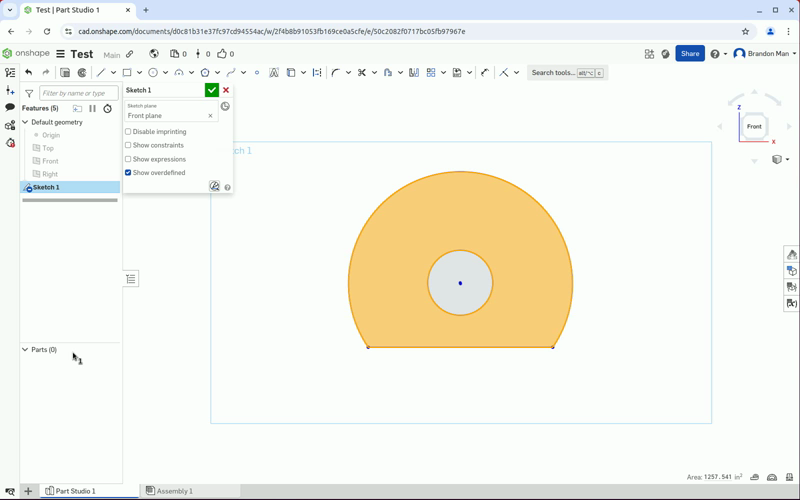
key(shift+e)
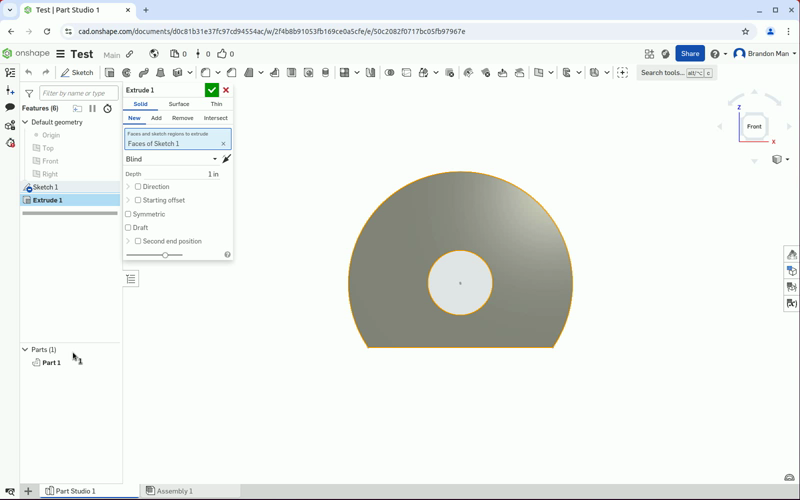
mouse_move(143, 106)
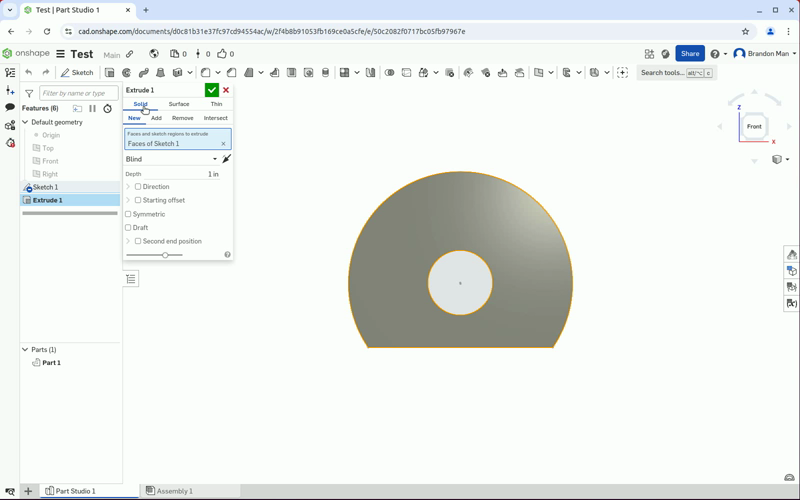
click(143, 106)
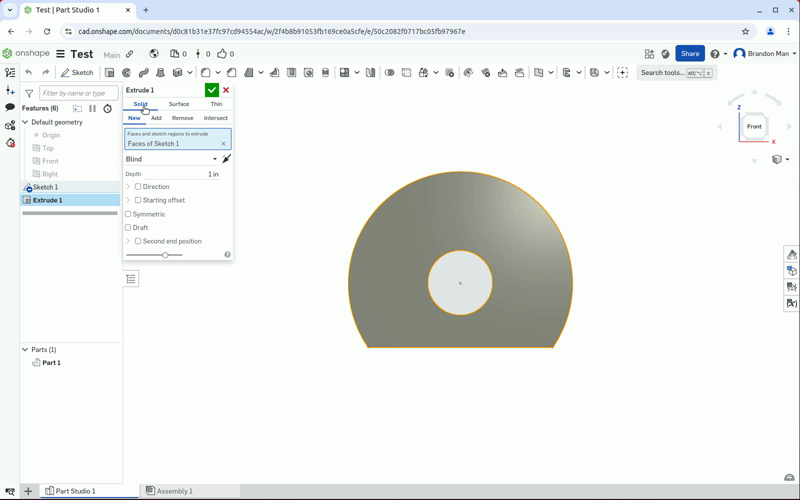
mouse_move(137, 120)
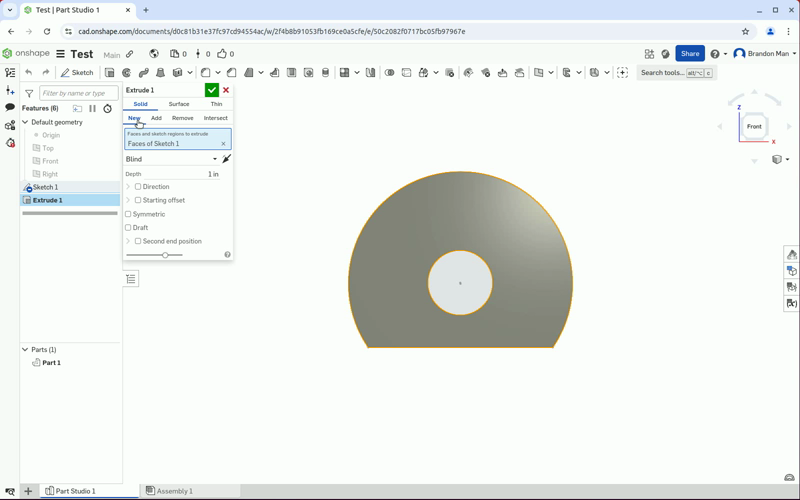
click(137, 120)
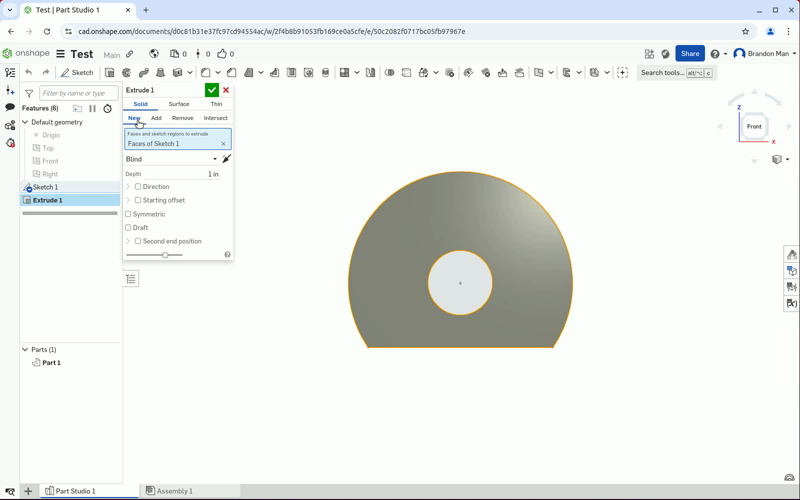
key(tab, 4)
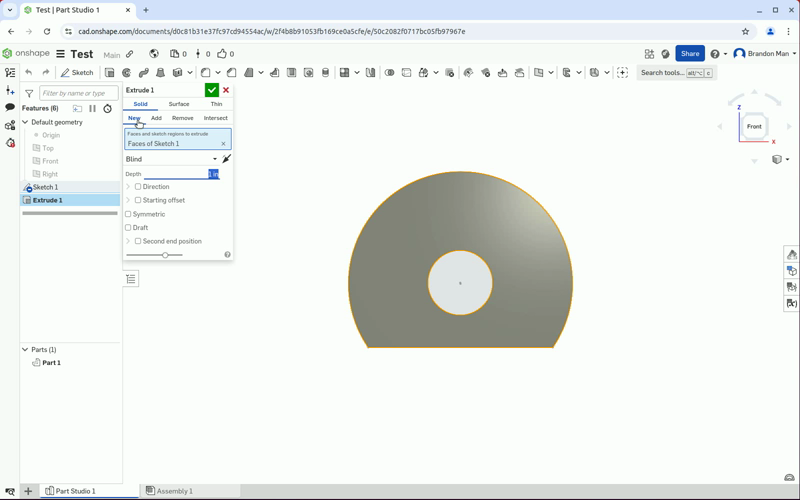
text(26.96)
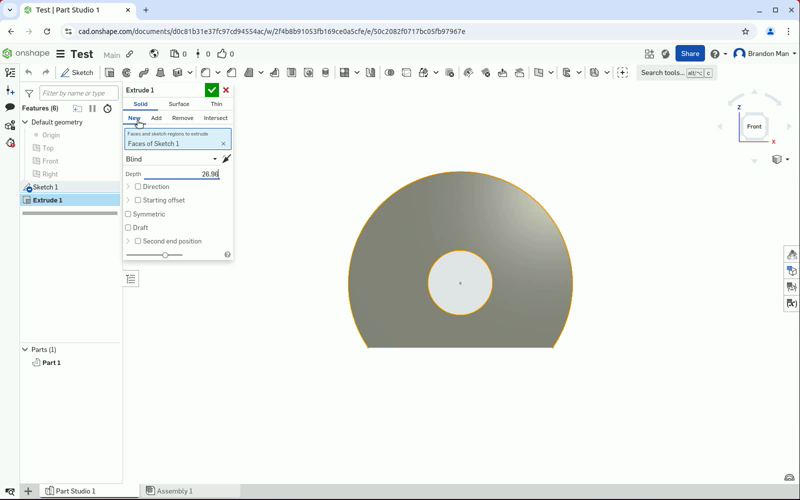
key(tab, 3)
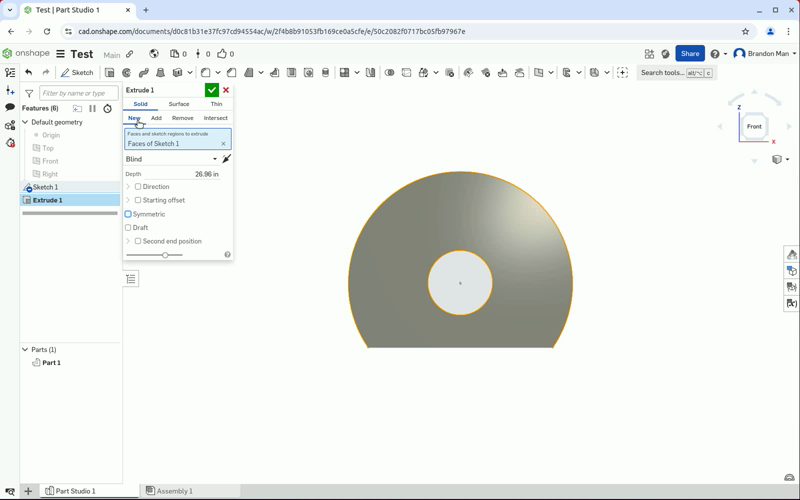
key(space)
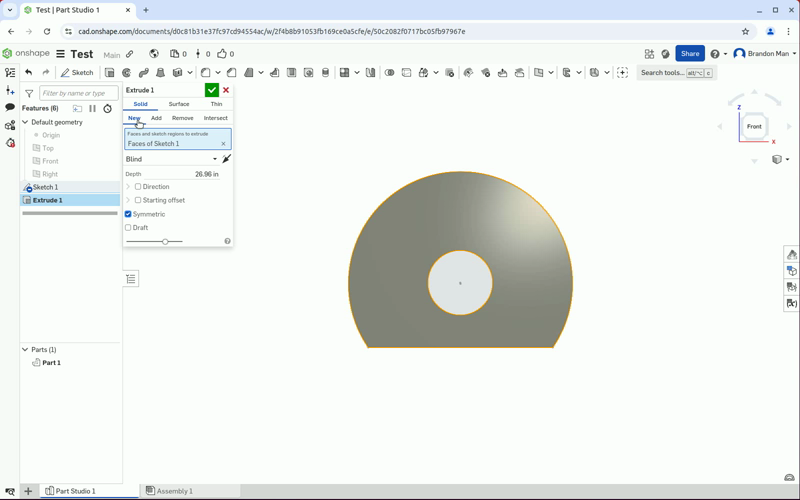
key(enter)
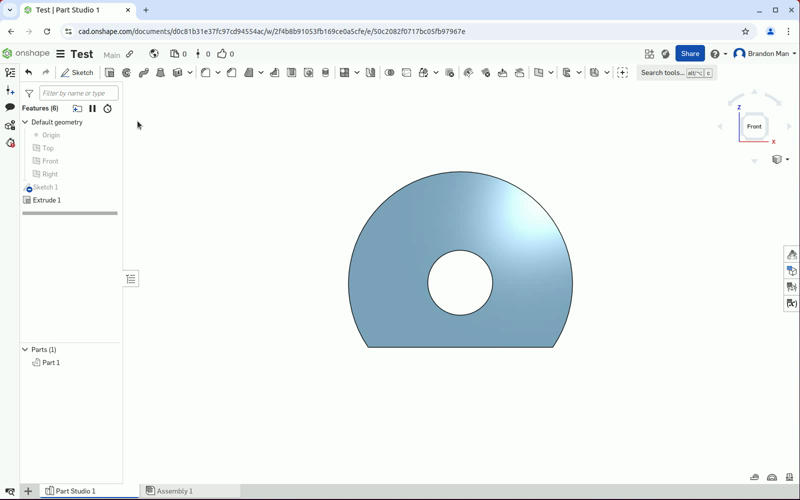
key(shift+h)
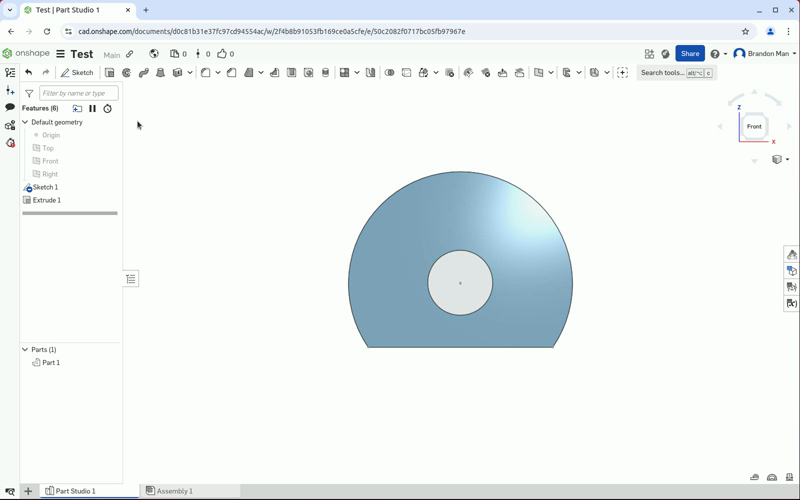
key(shift+h)
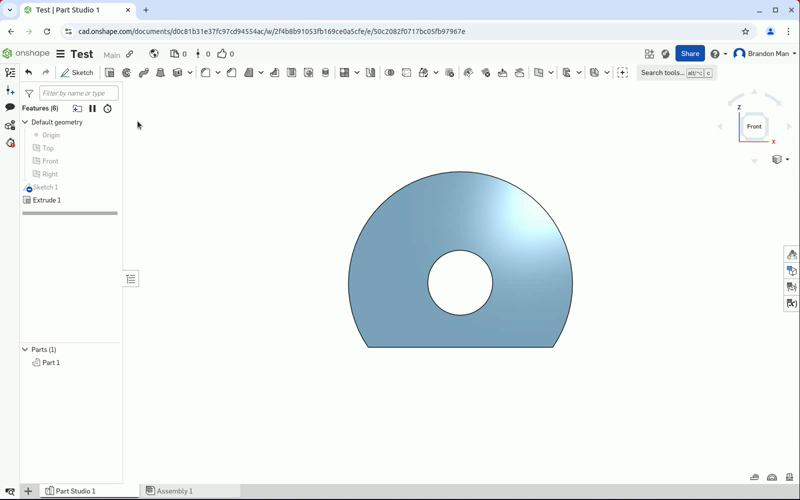
mouse_move(73, 189)
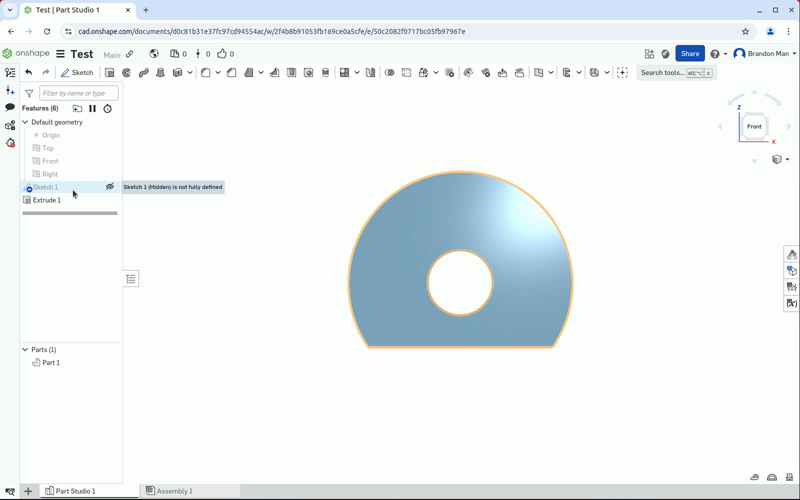
click(73, 189)
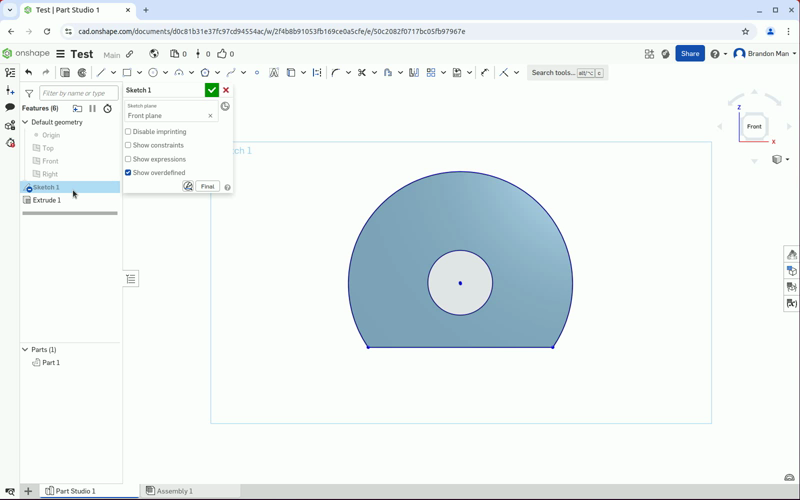
mouse_move(229, 92)
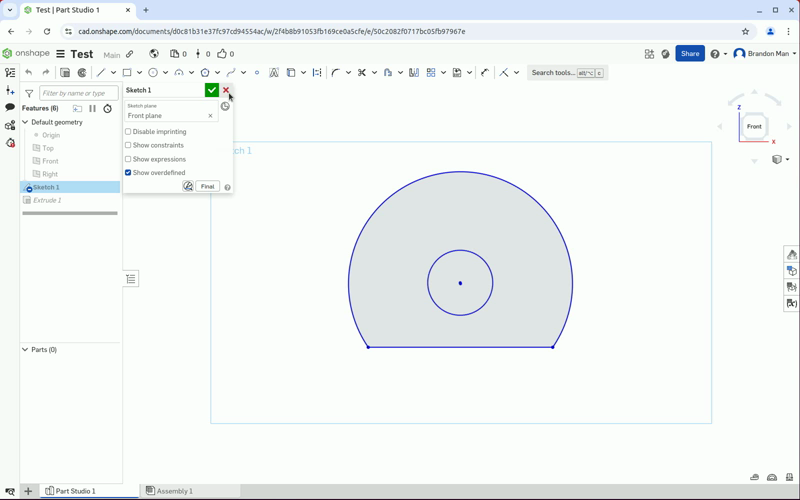
click(229, 92)
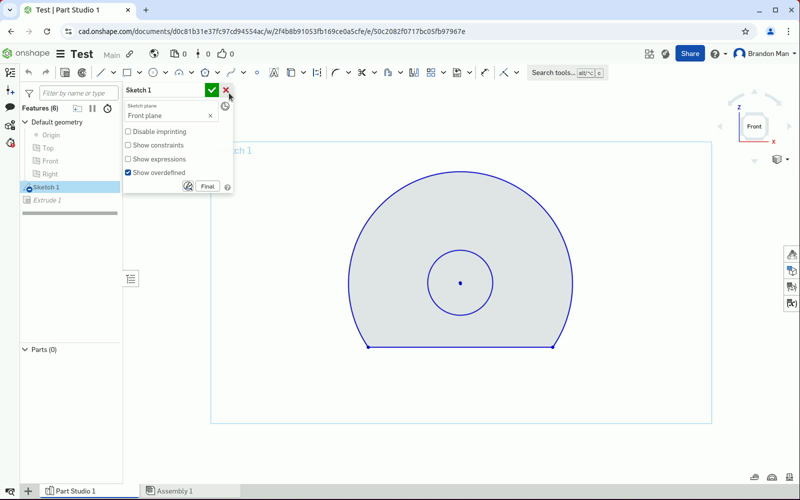
key(shift+s)
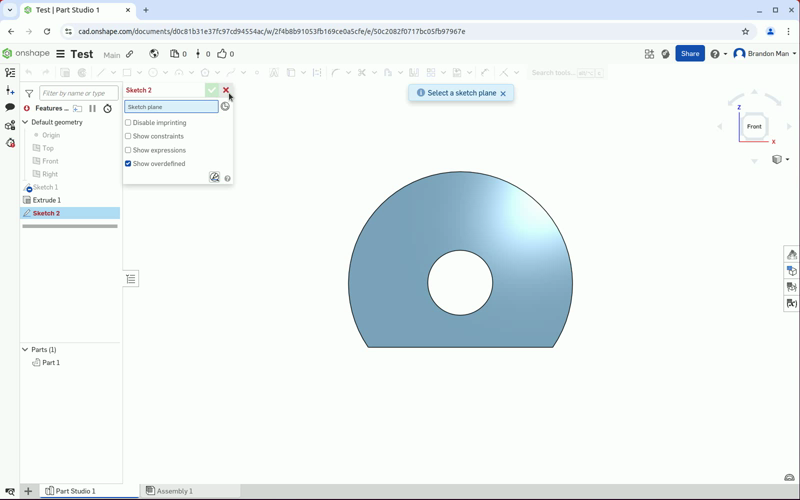
mouse_move(73, 163)
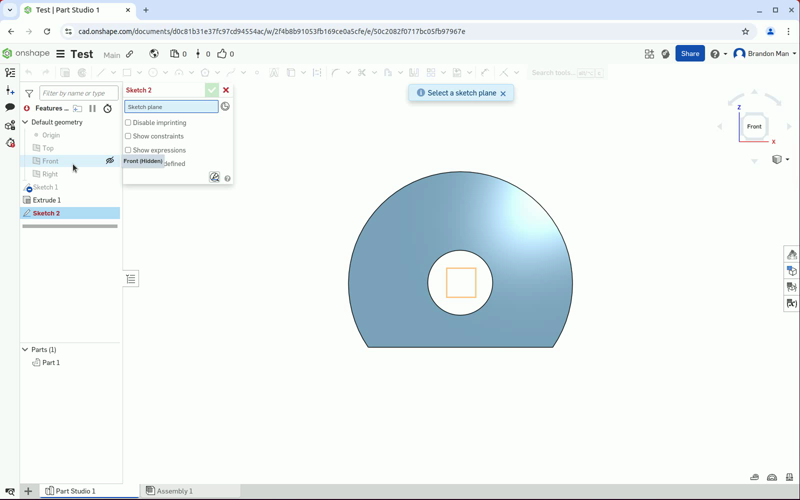
click(73, 163)
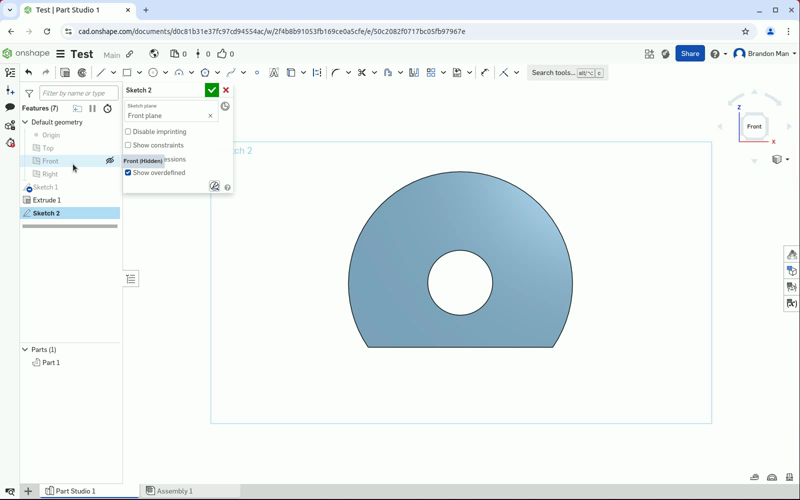
mouse_move(73, 352)
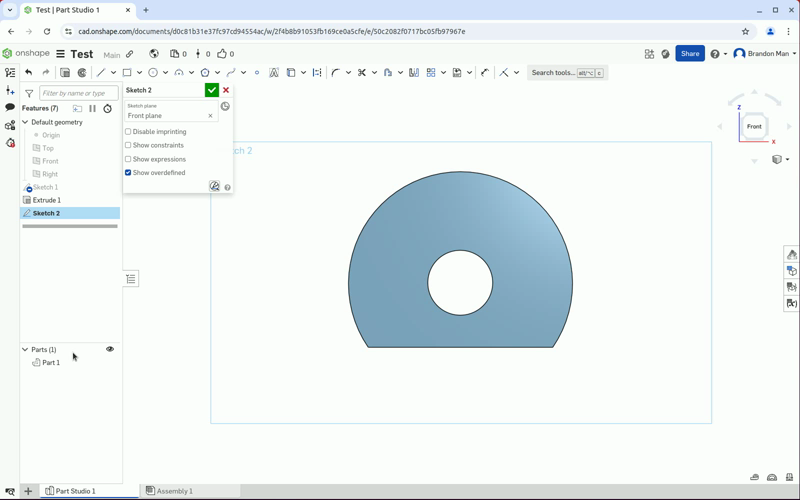
key(y)
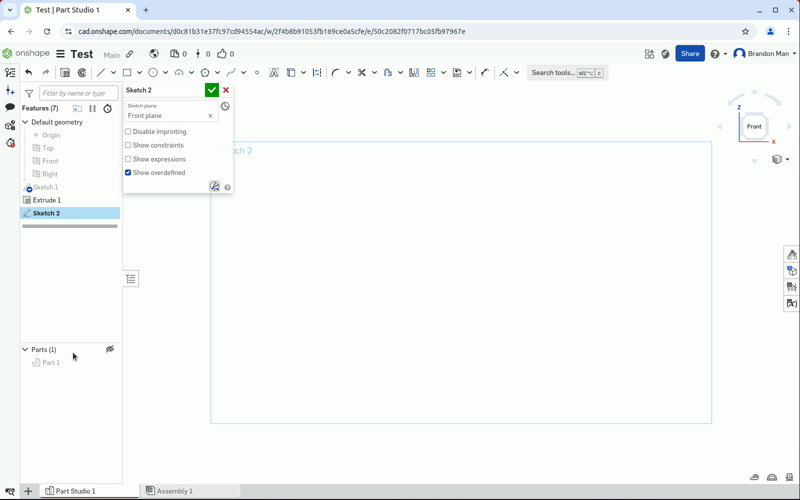
key(c)
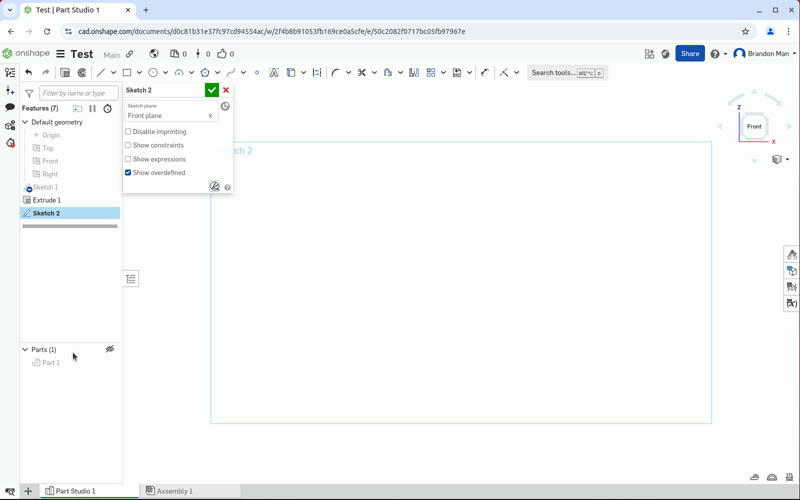
key_down(shift)
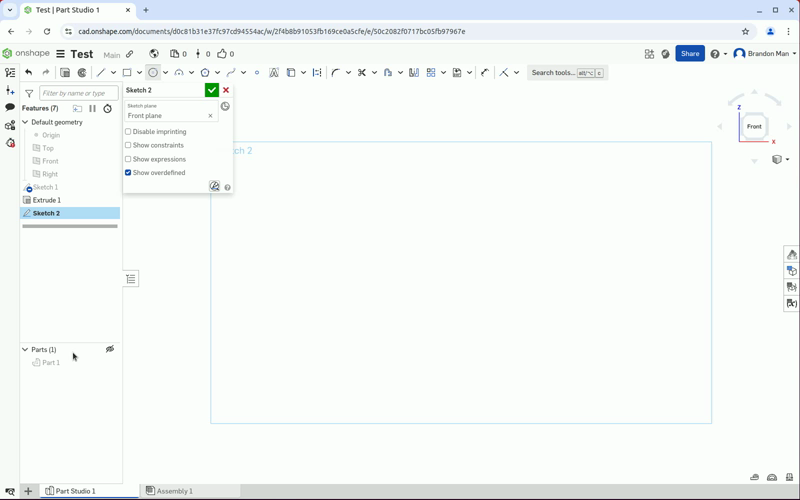
mouse_move(461, 282)
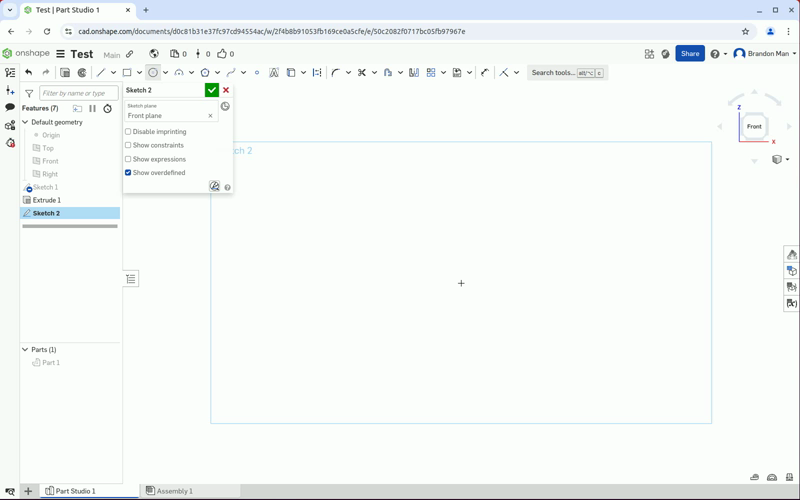
click(461, 282)
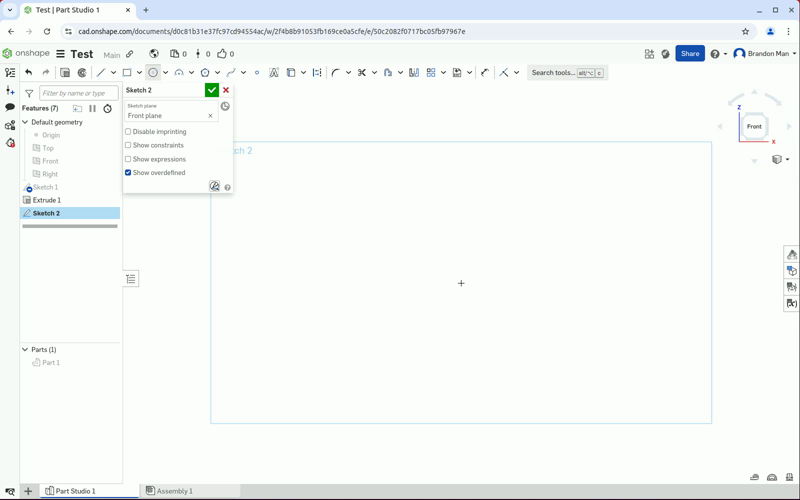
key_up(shift)
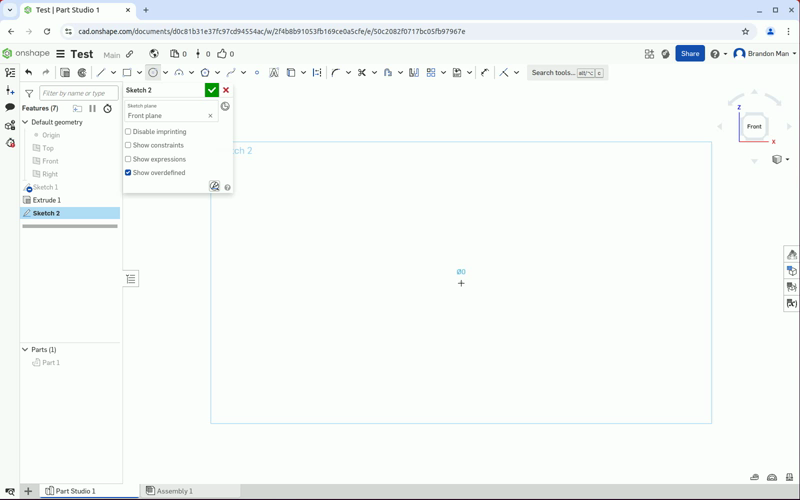
mouse_move(494, 282)
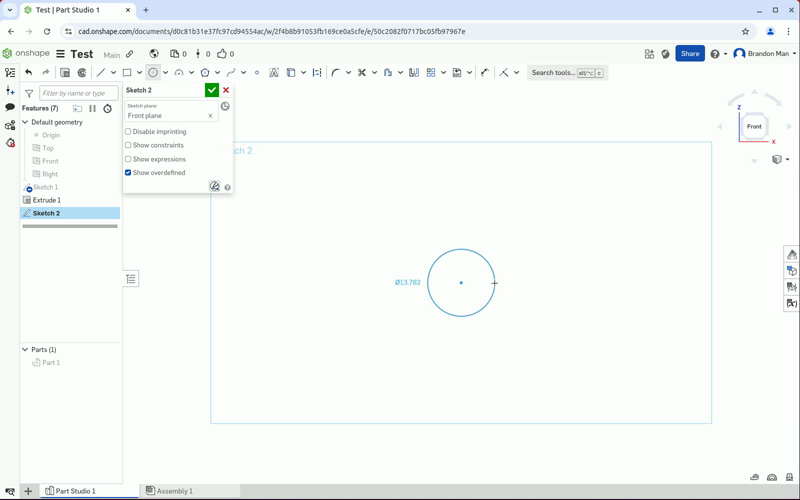
click(494, 282)
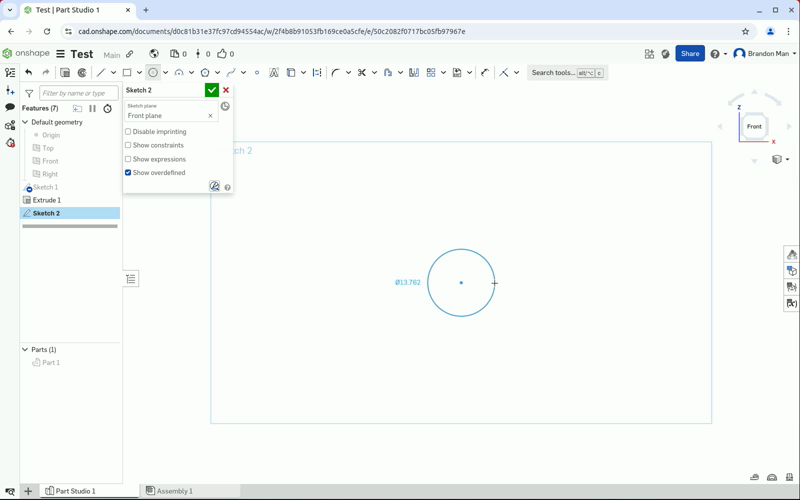
key(esc)
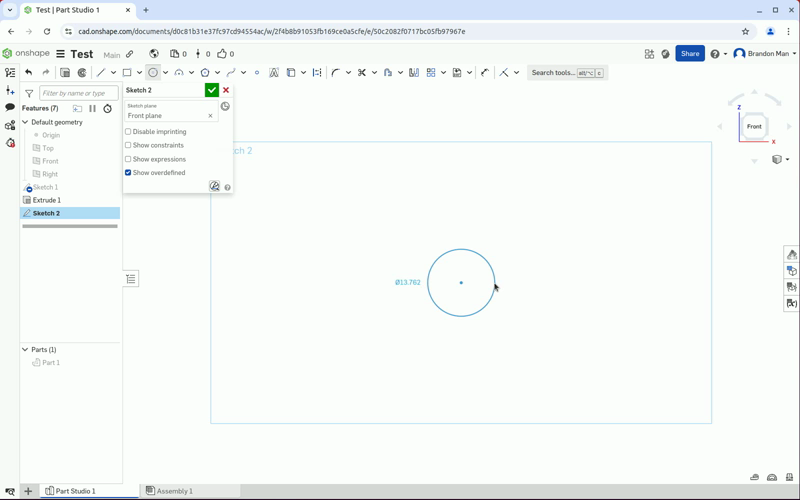
mouse_move(442, 304)
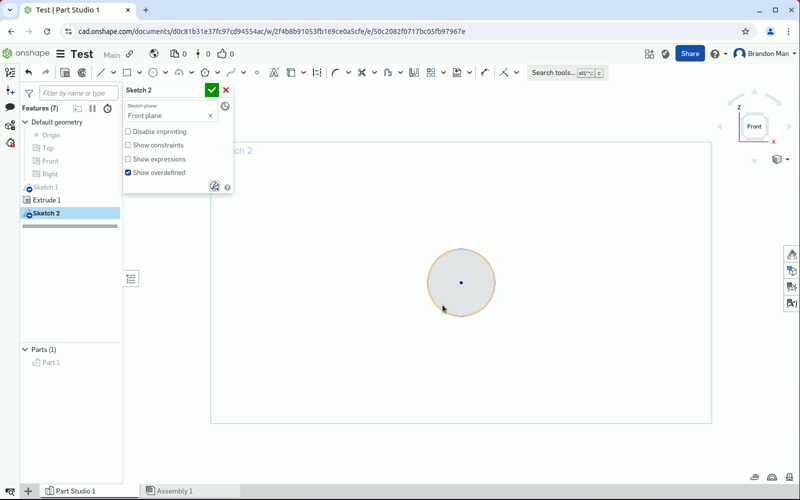
click(442, 304)
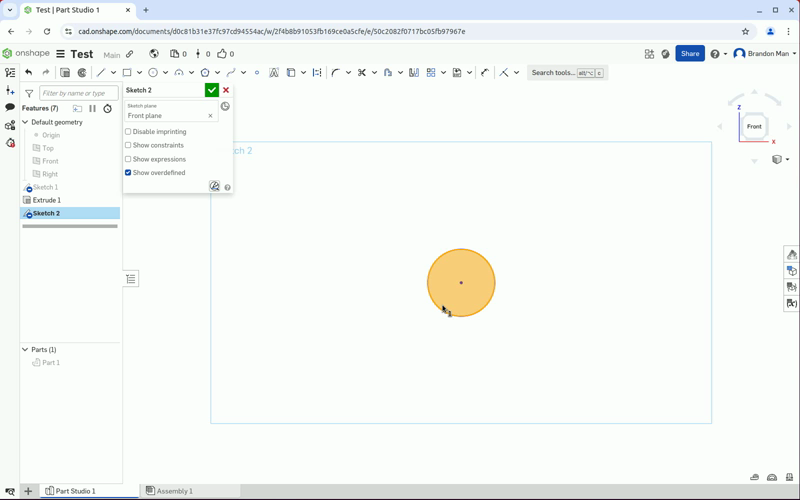
mouse_move(73, 352)
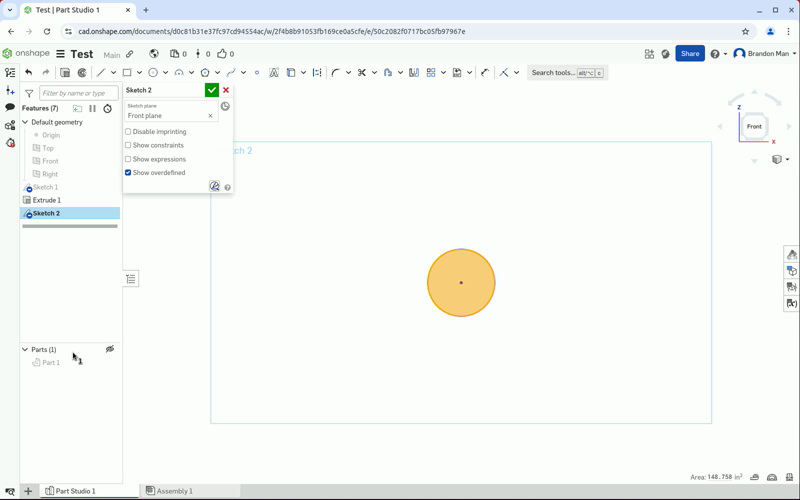
key(shift+y)
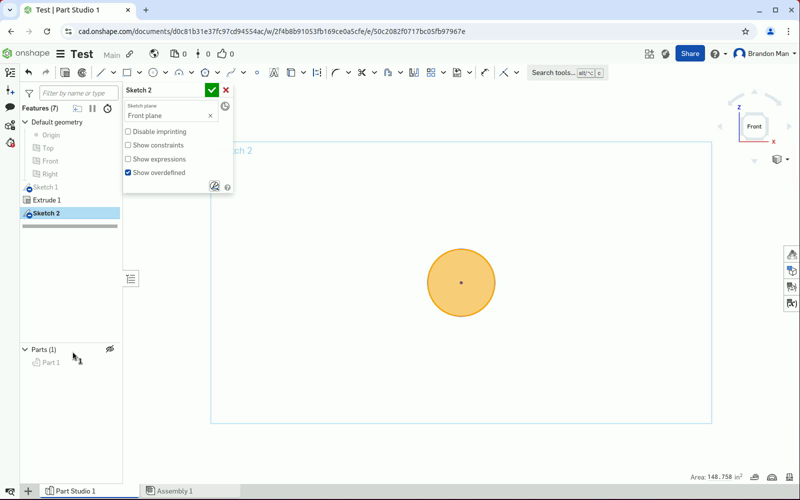
key(shift+e)
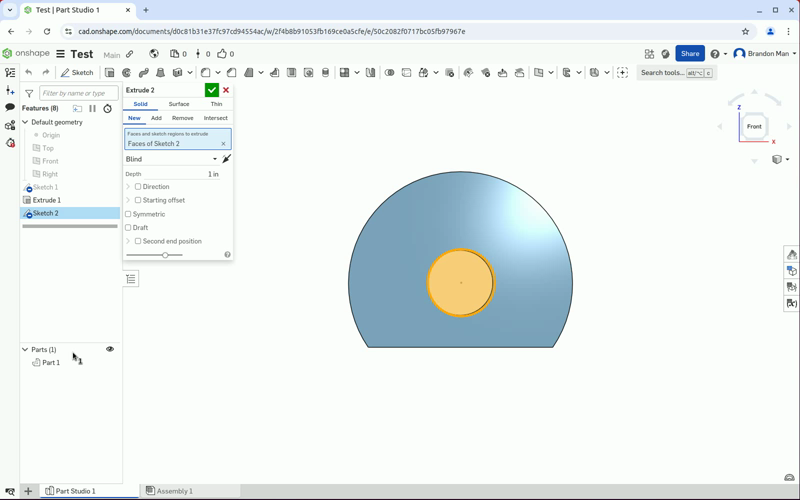
mouse_move(143, 106)
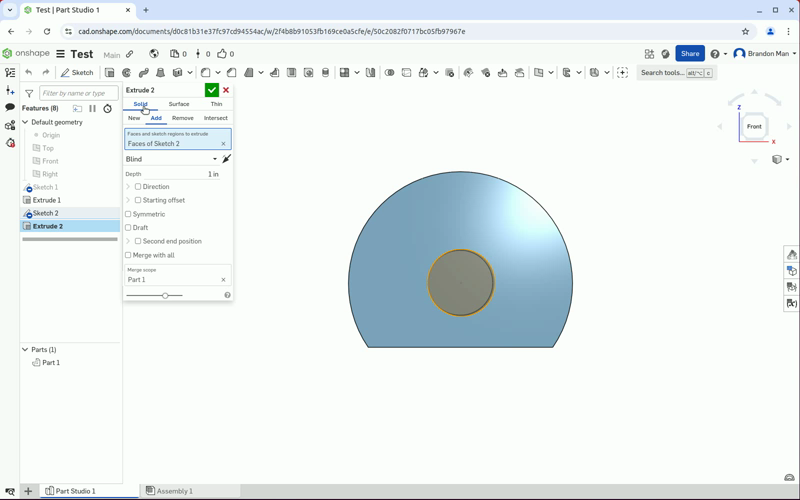
click(143, 106)
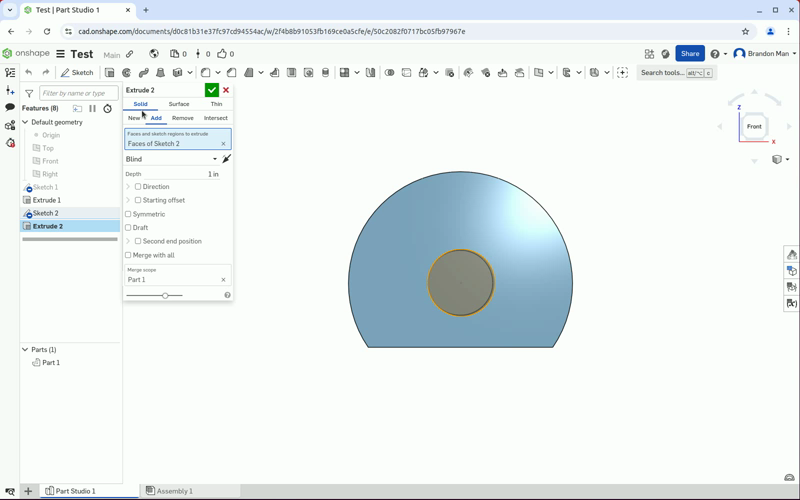
mouse_move(137, 120)
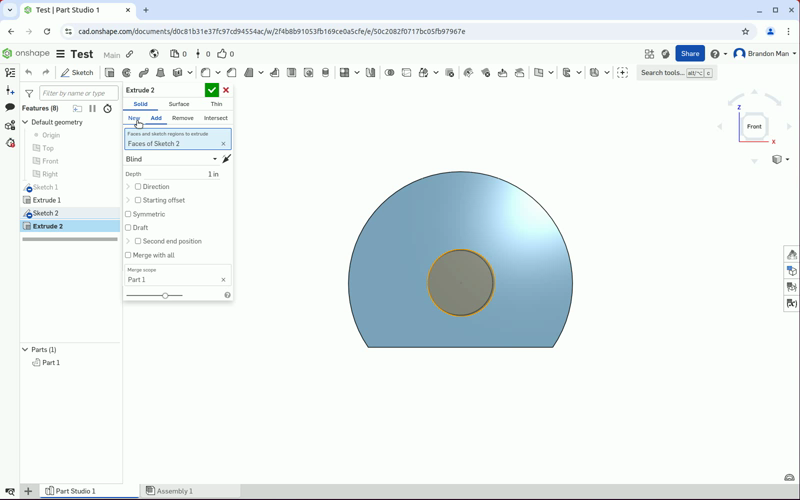
click(137, 120)
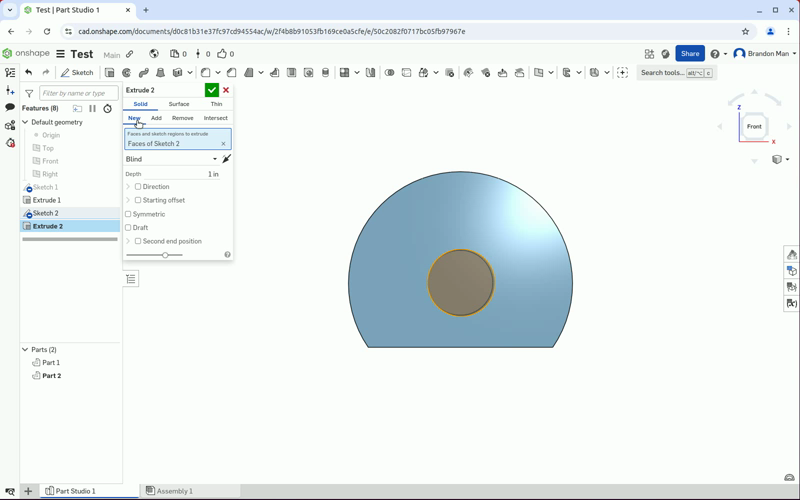
key(tab, 4)
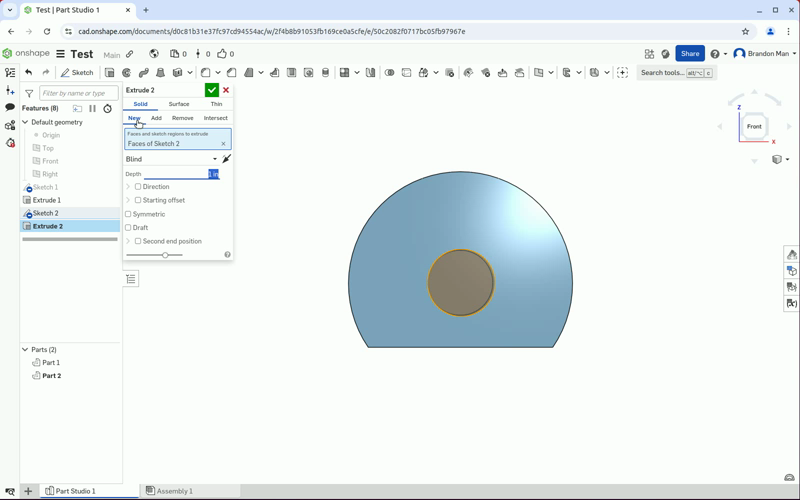
text(26.96)
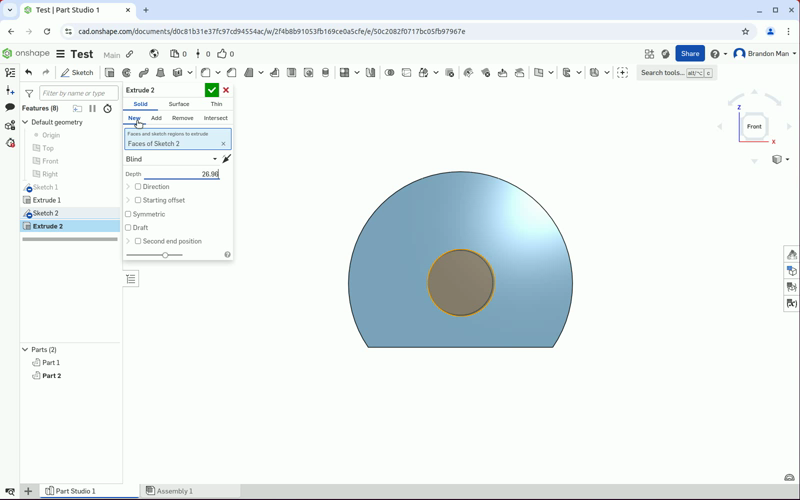
key(tab, 3)
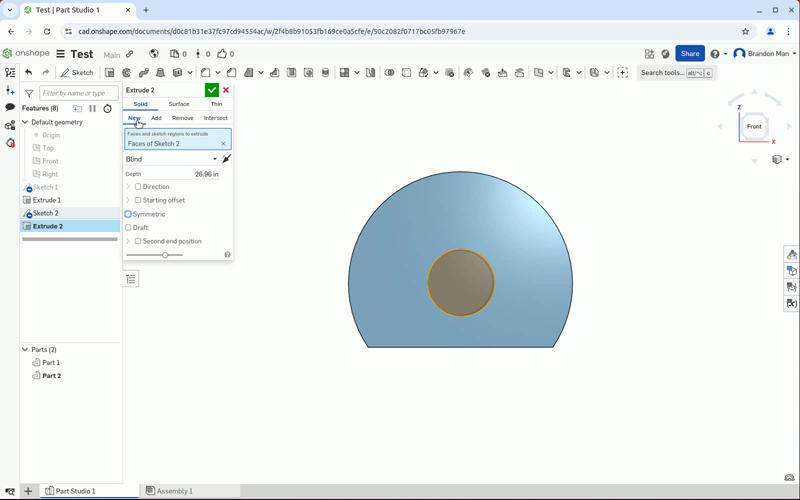
key(space)
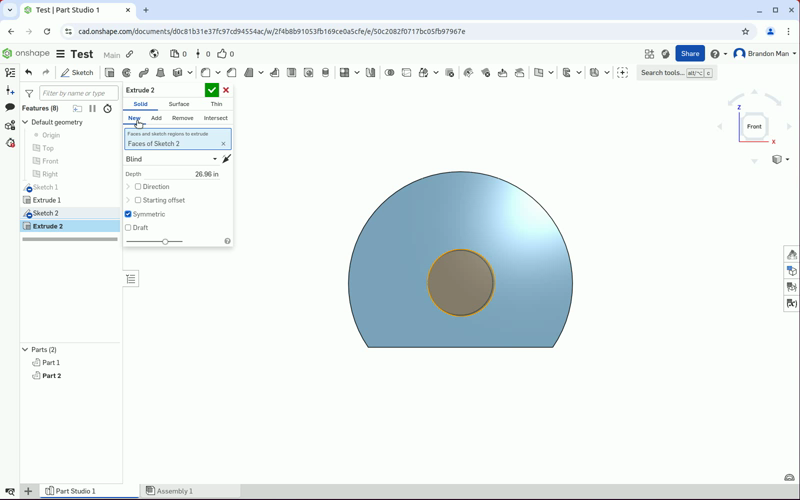
key(enter)
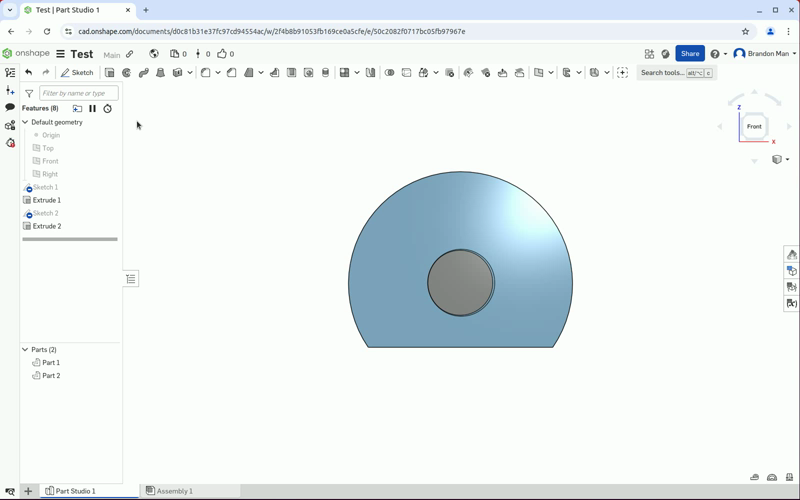
key(shift+h)
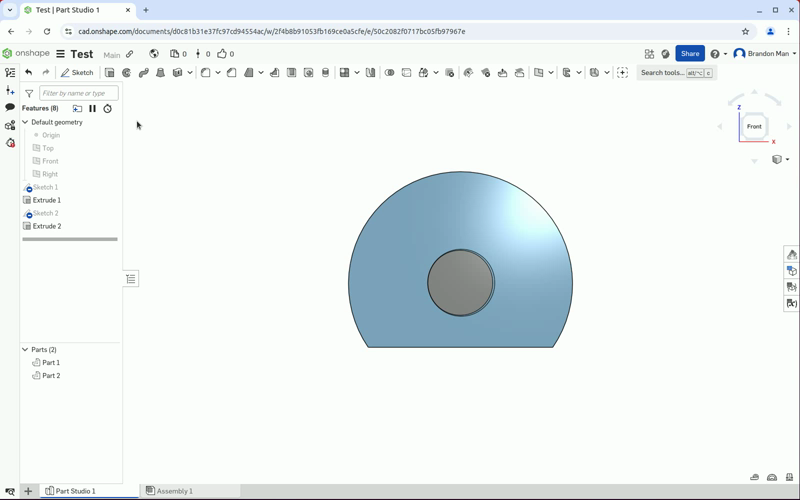
key(shift+h)
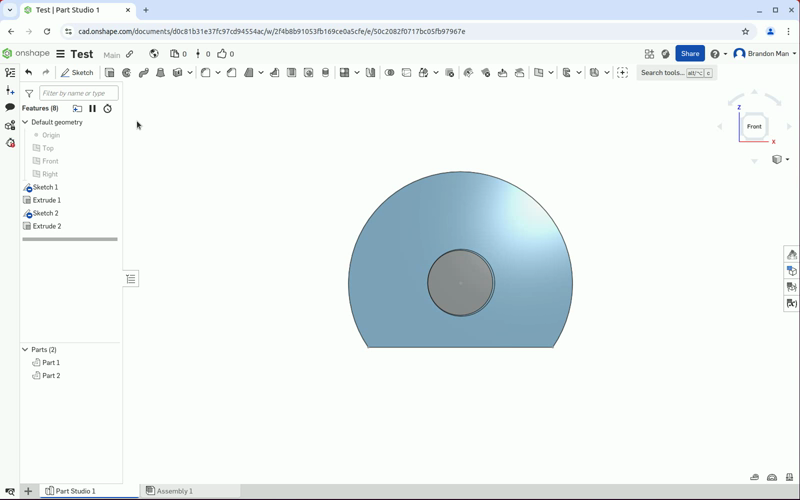
key(shift+7)
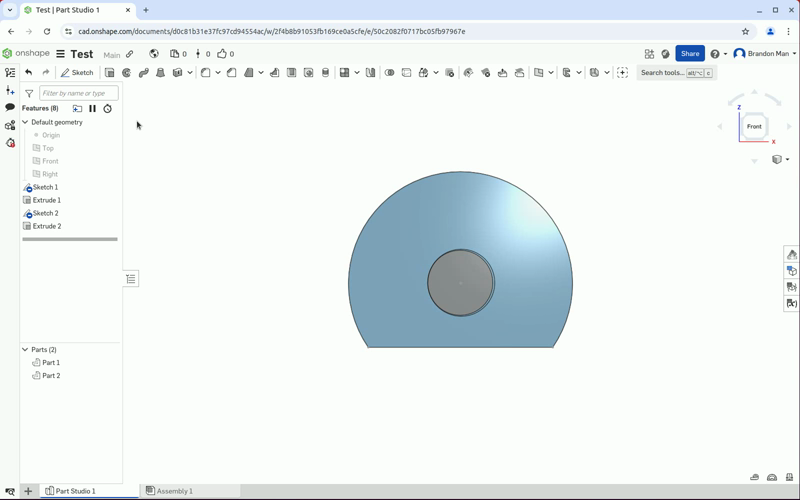
key(left, 2)
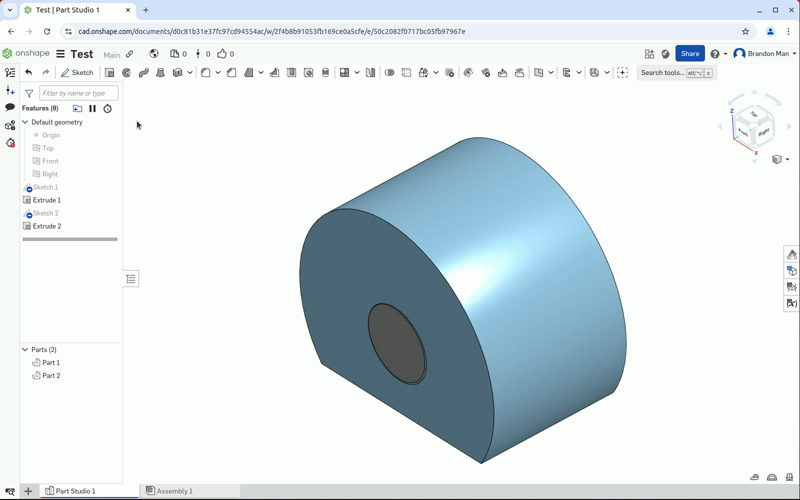
key(down, 2)
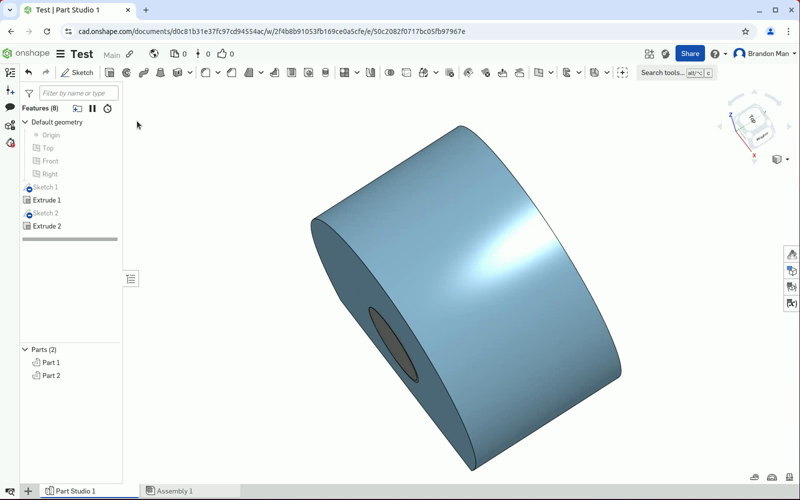
key(up, 2)
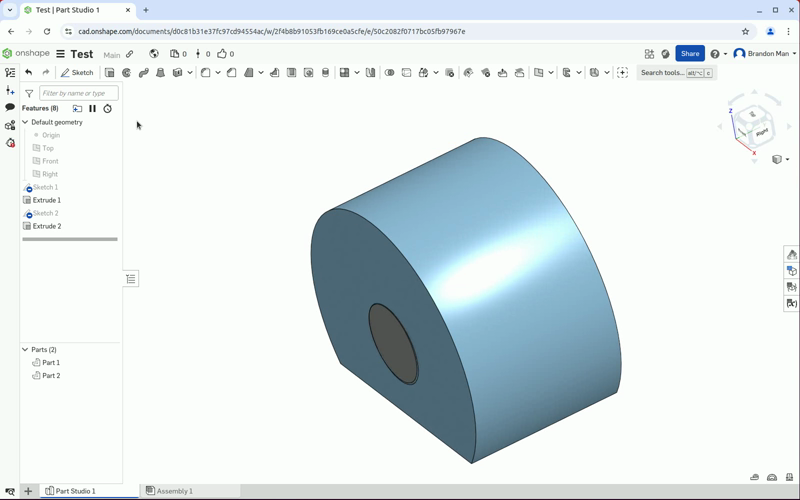
key(right, 2)
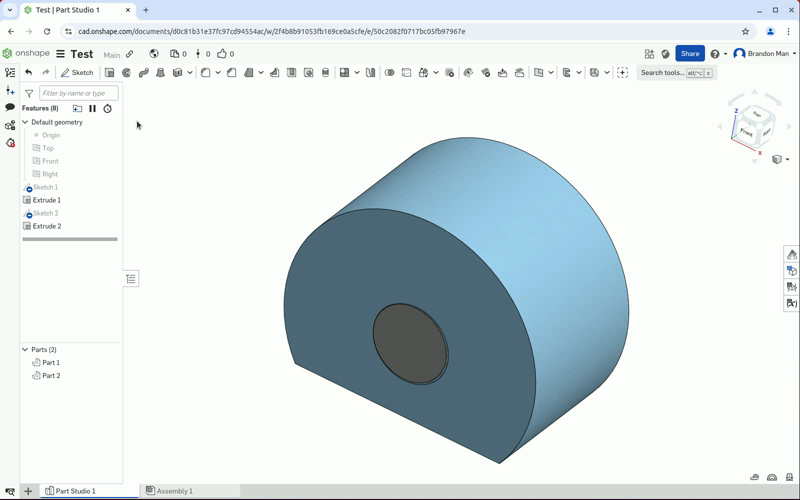
mouse_move(73, 189)
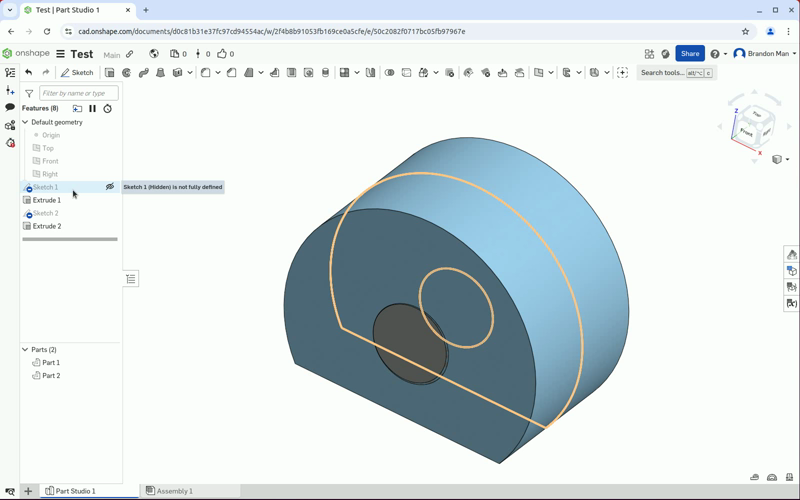
click(73, 189)